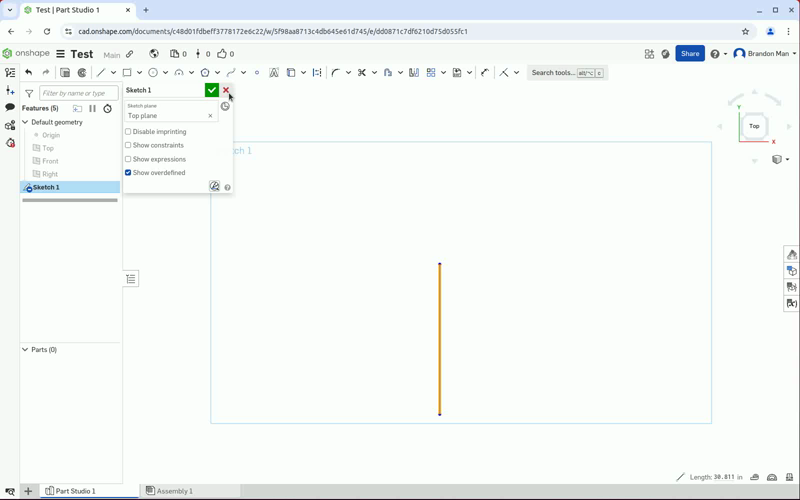
key(shift+h)
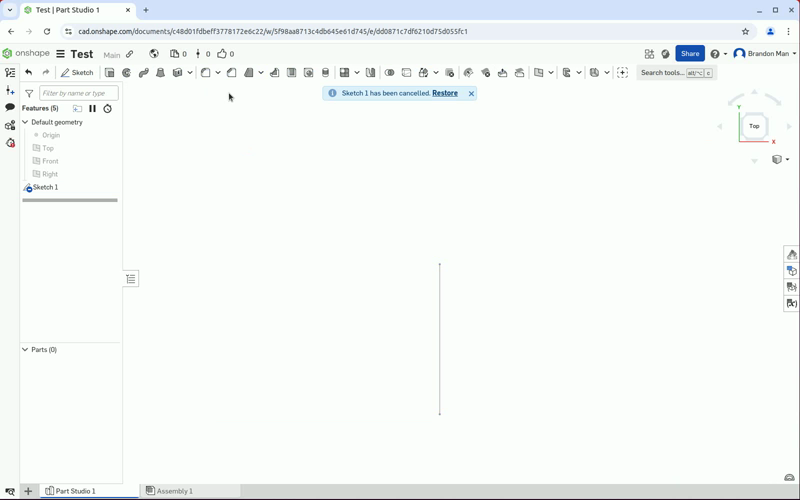
key(shift+s)
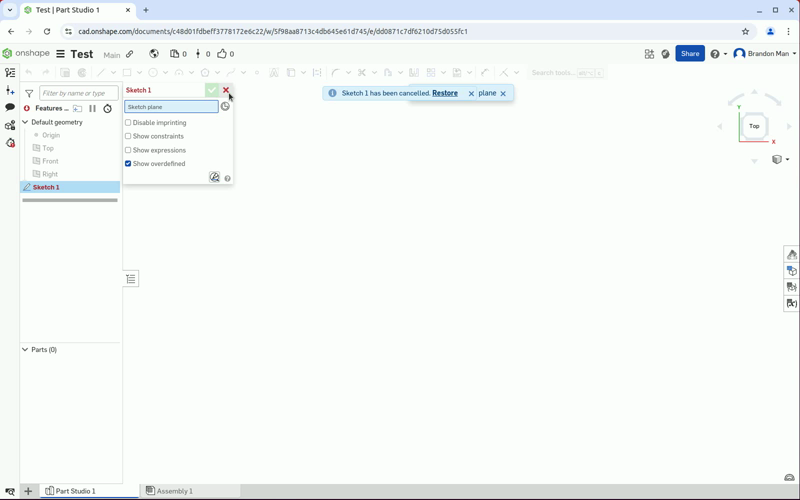
mouse_move(73, 150)
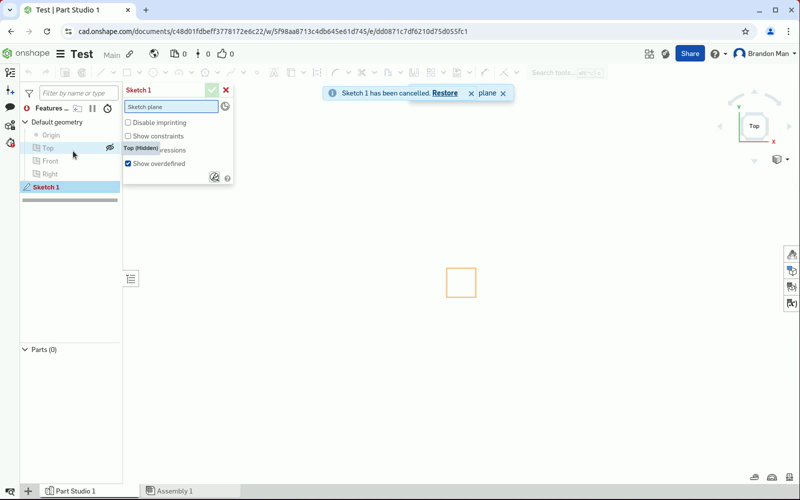
click(73, 150)
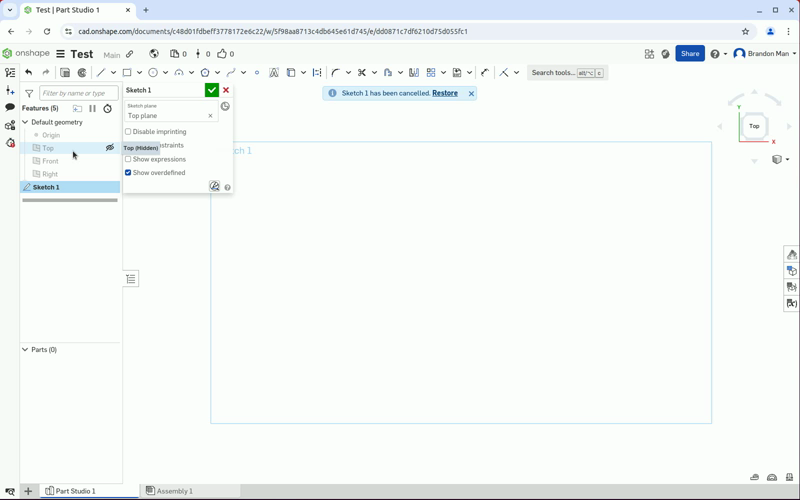
mouse_move(73, 352)
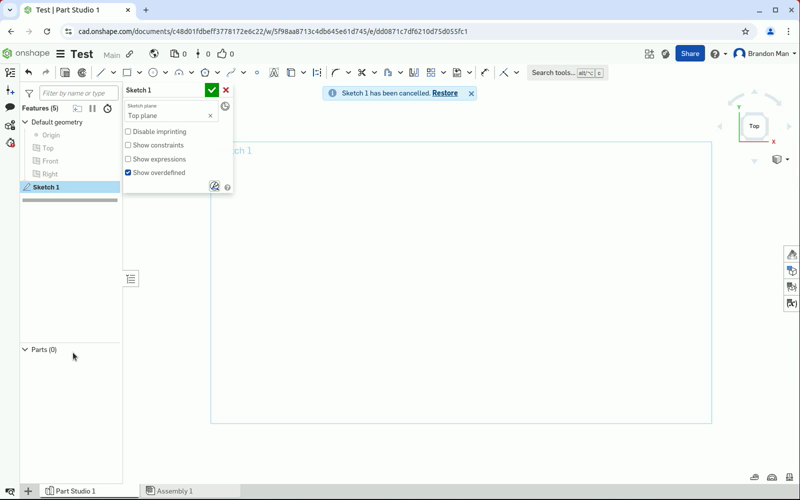
key(y)
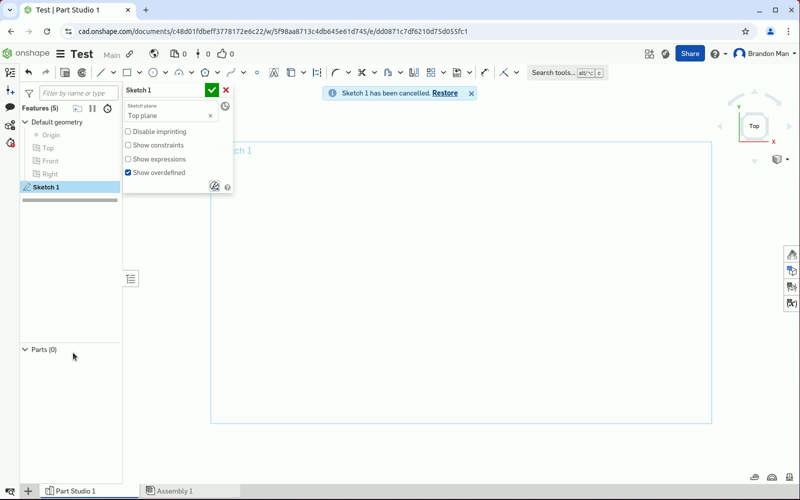
key(c)
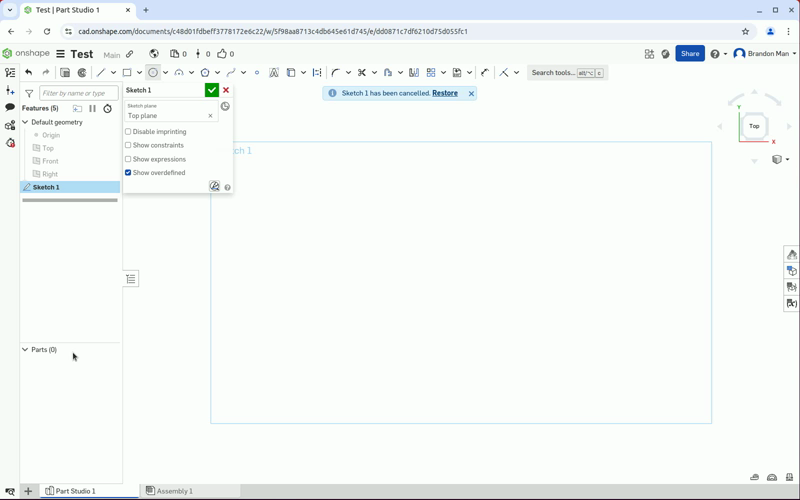
key_down(shift)
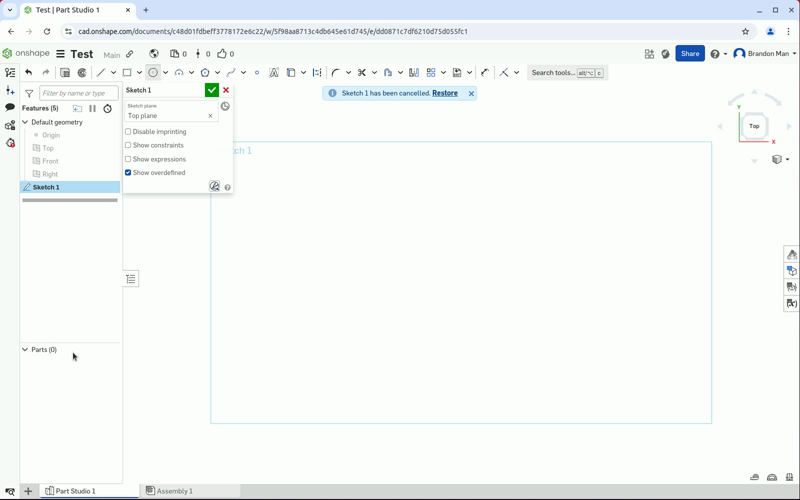
mouse_move(385, 243)
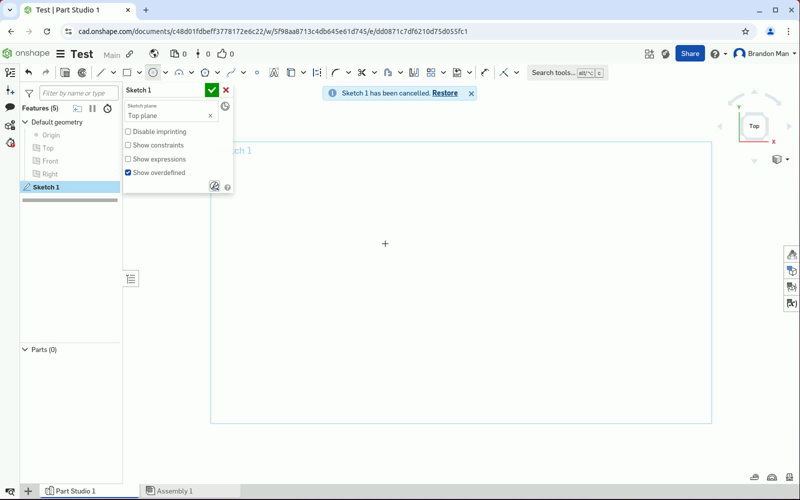
click(385, 243)
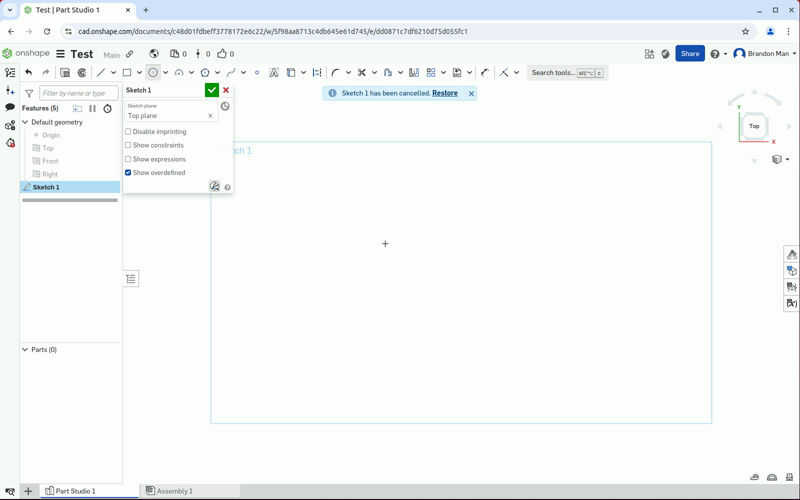
key_up(shift)
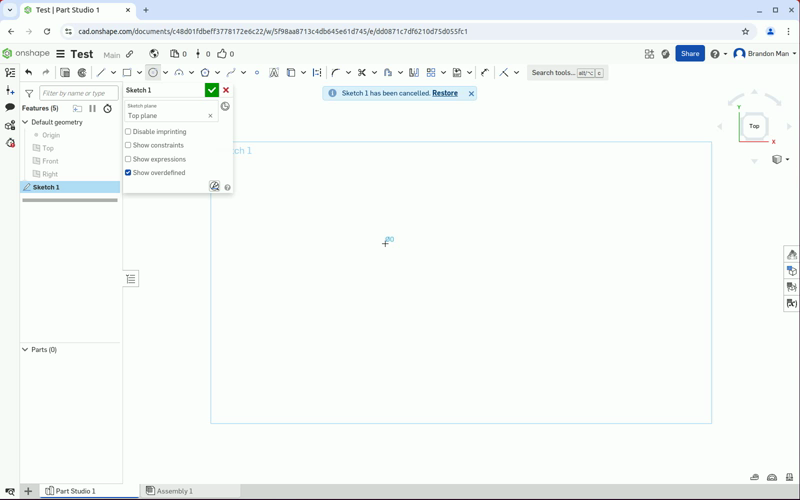
mouse_move(421, 243)
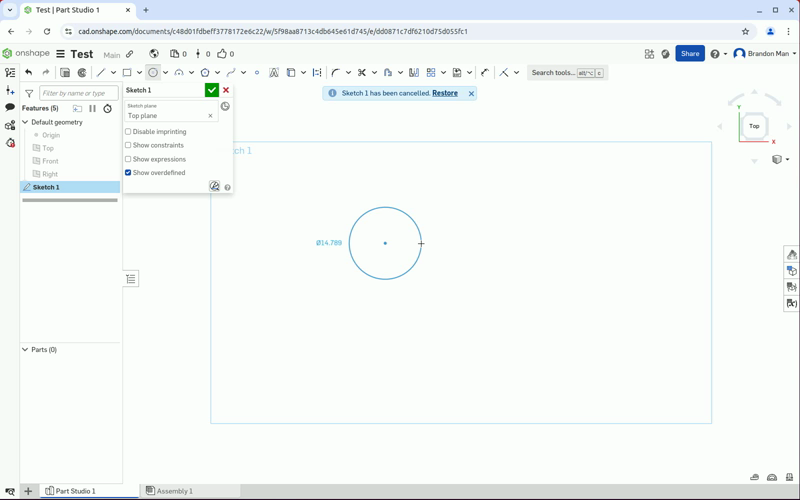
click(421, 243)
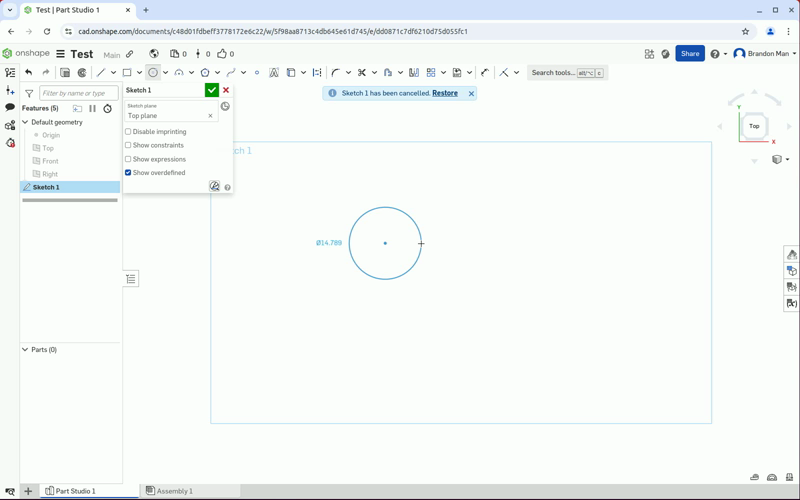
key(esc)
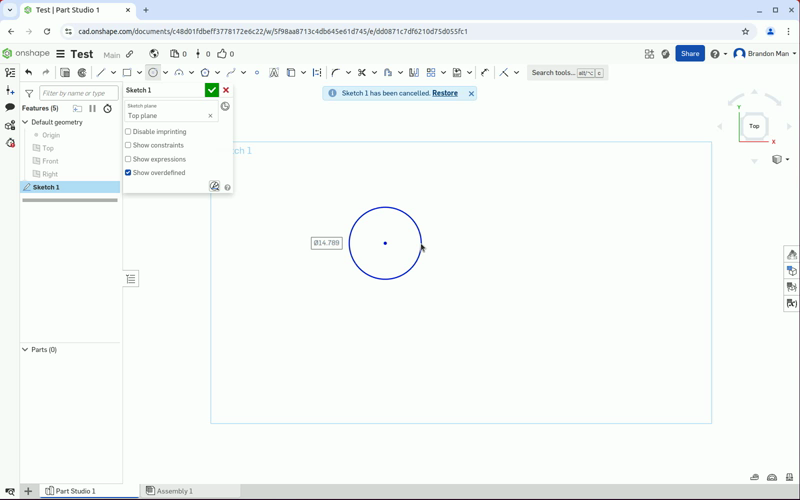
key(c)
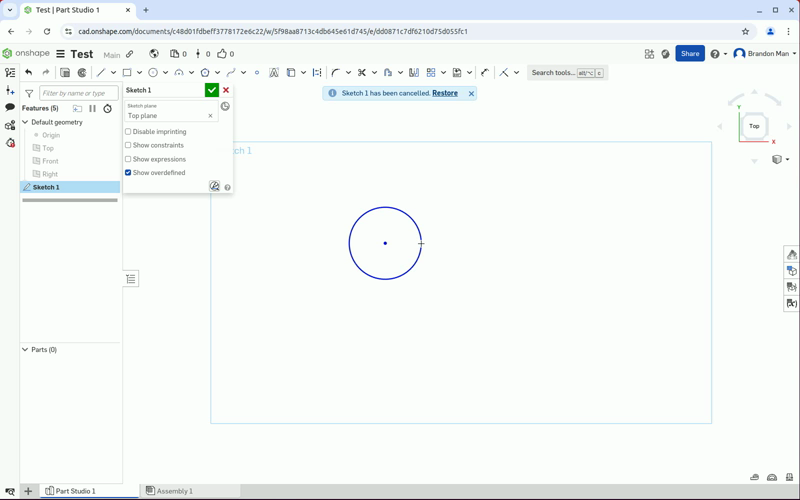
key_down(shift)
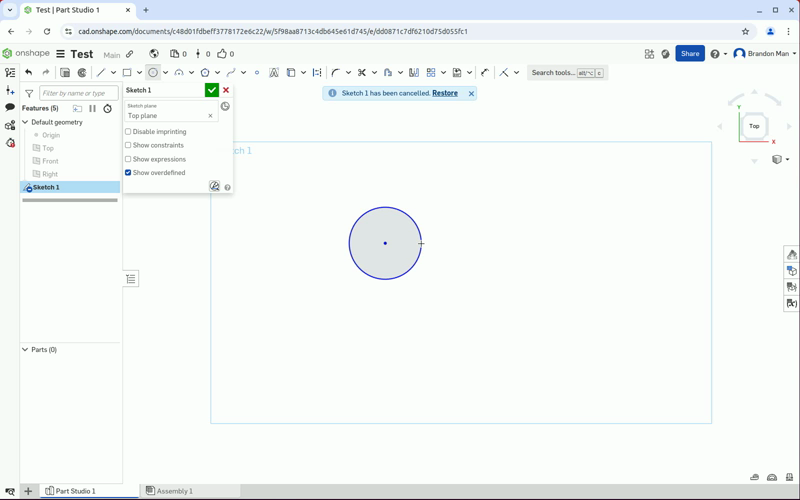
mouse_move(385, 243)
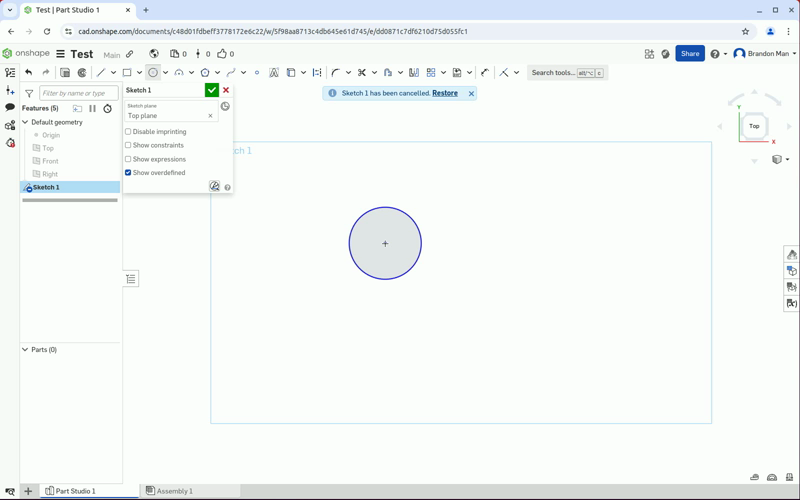
click(385, 243)
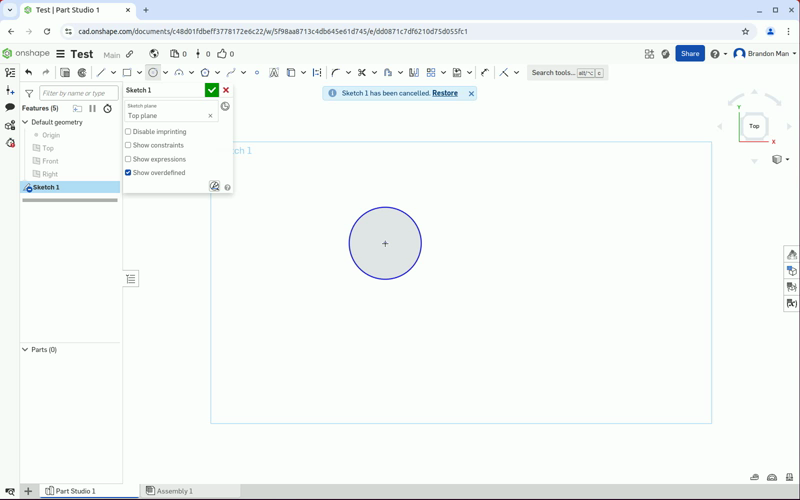
key_up(shift)
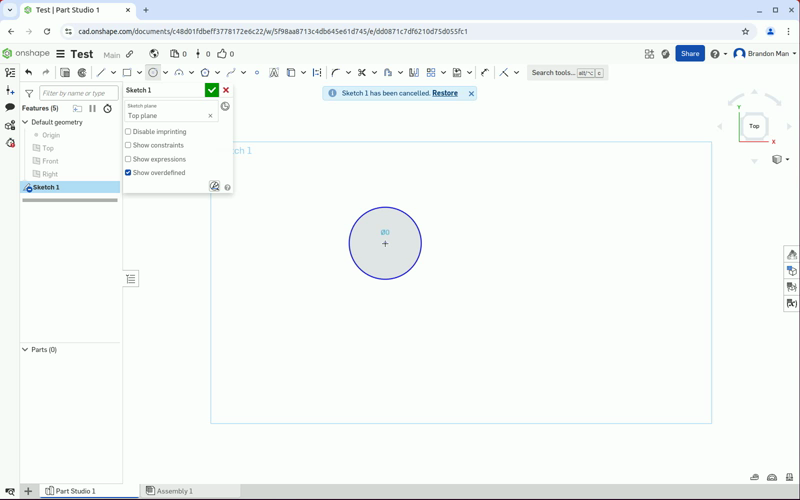
mouse_move(406, 243)
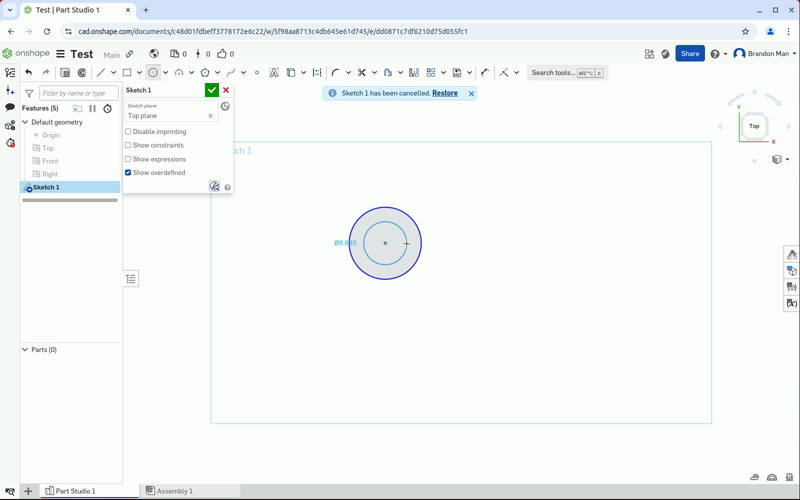
click(406, 243)
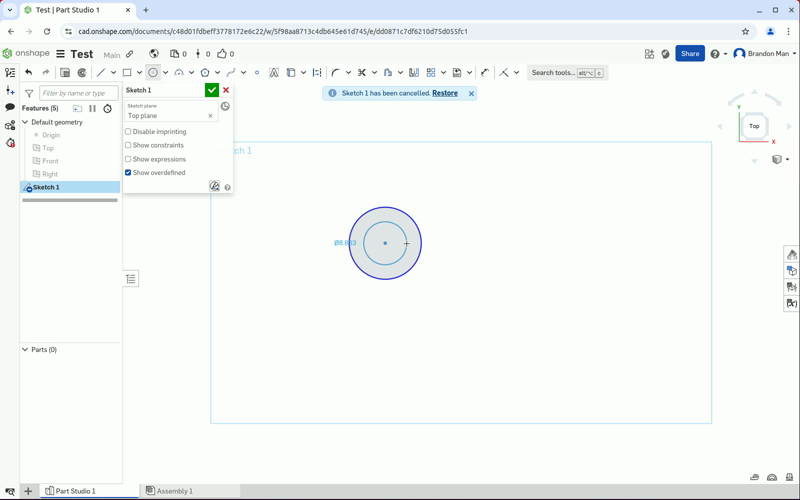
key(esc)
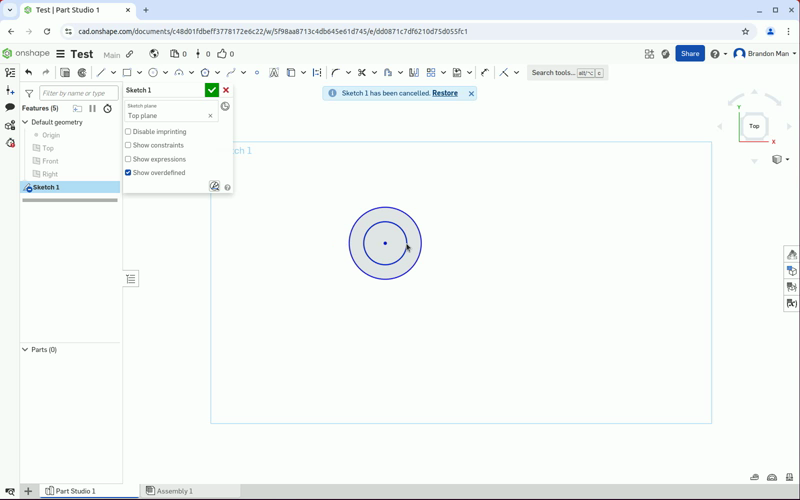
mouse_move(370, 270)
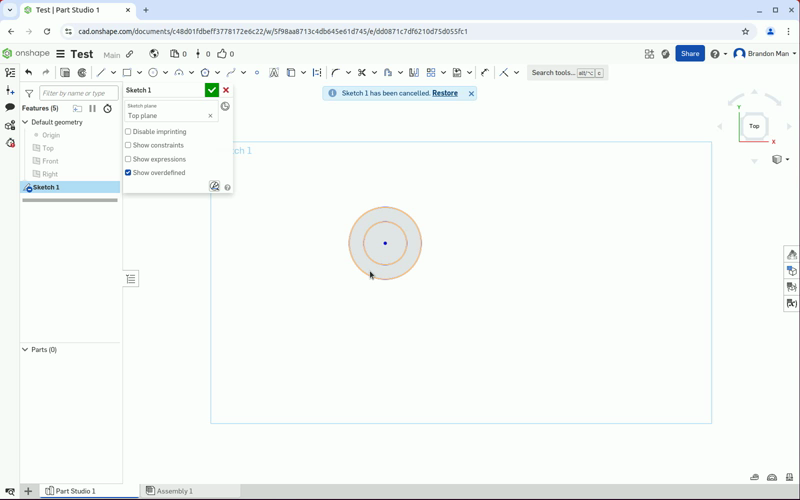
click(370, 270)
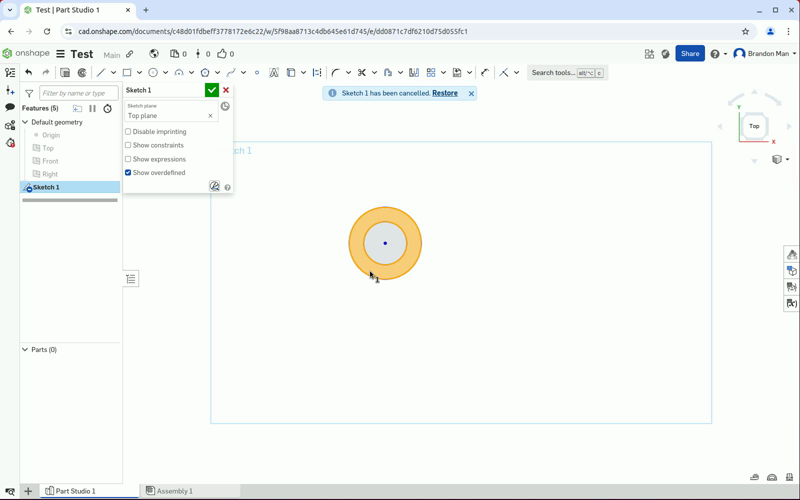
mouse_move(73, 352)
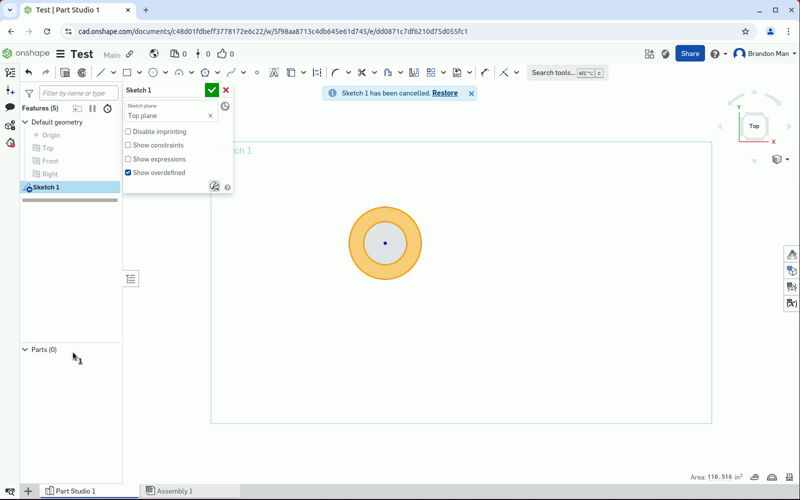
key(shift+y)
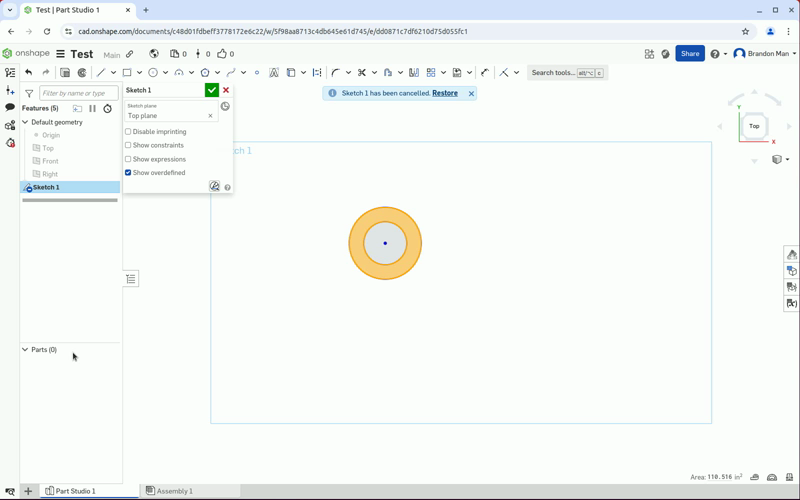
key(shift+e)
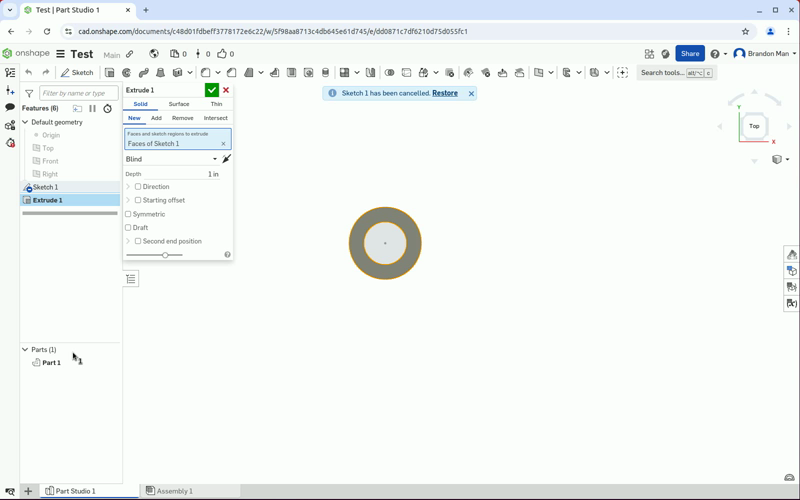
mouse_move(143, 106)
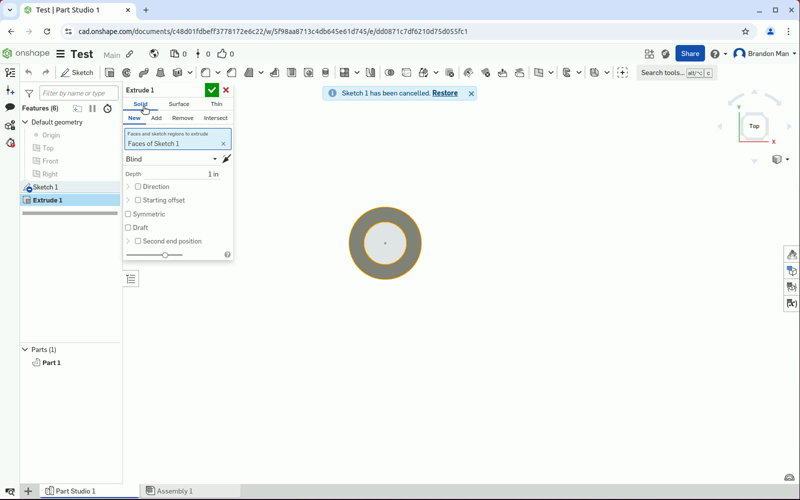
click(143, 106)
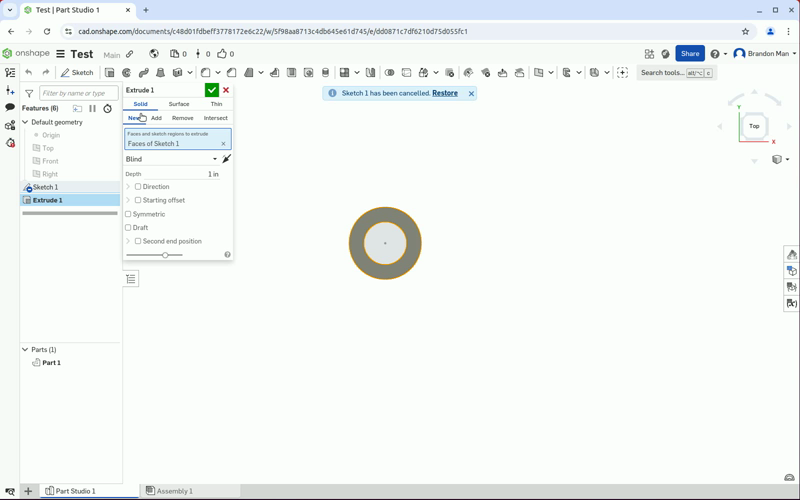
mouse_move(137, 120)
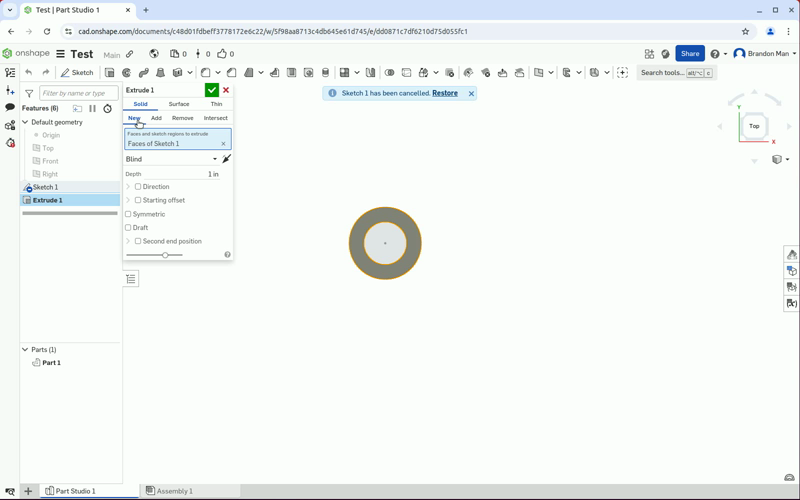
click(137, 120)
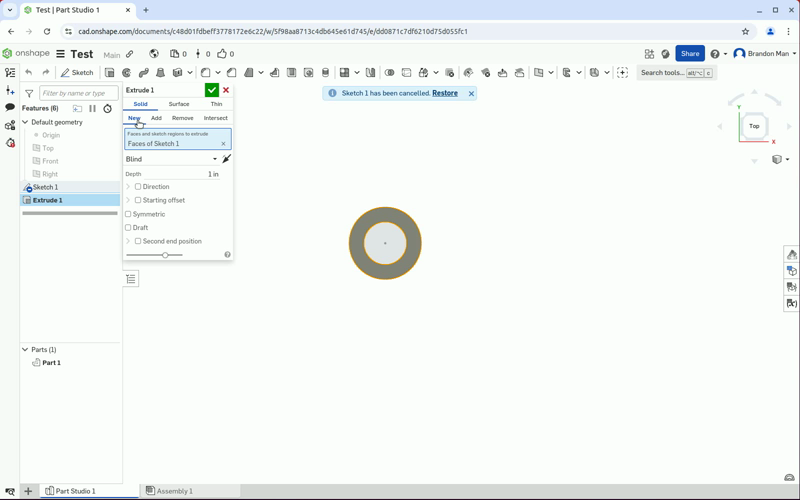
key(tab, 4)
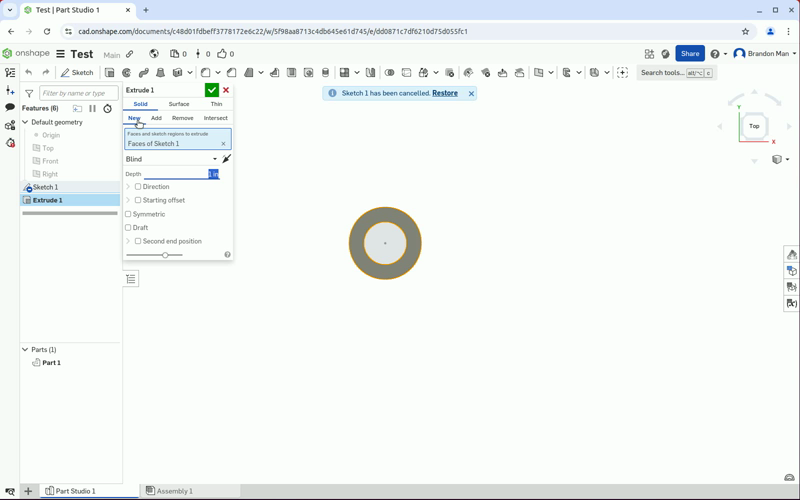
text(1.444)
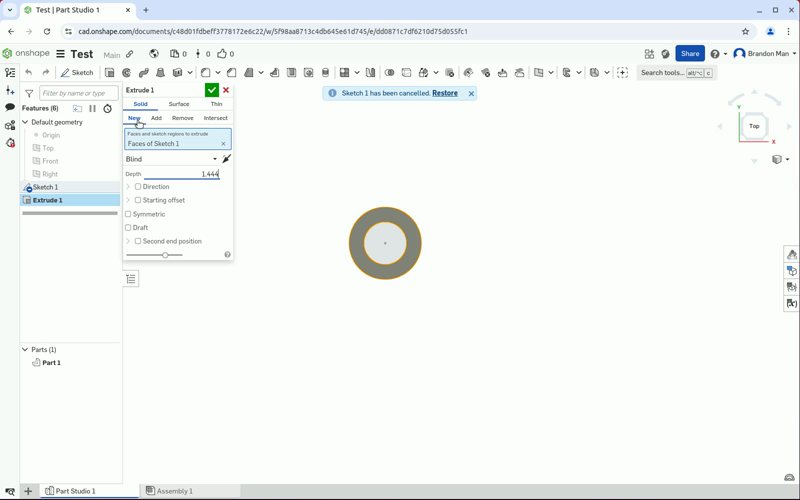
key(enter)
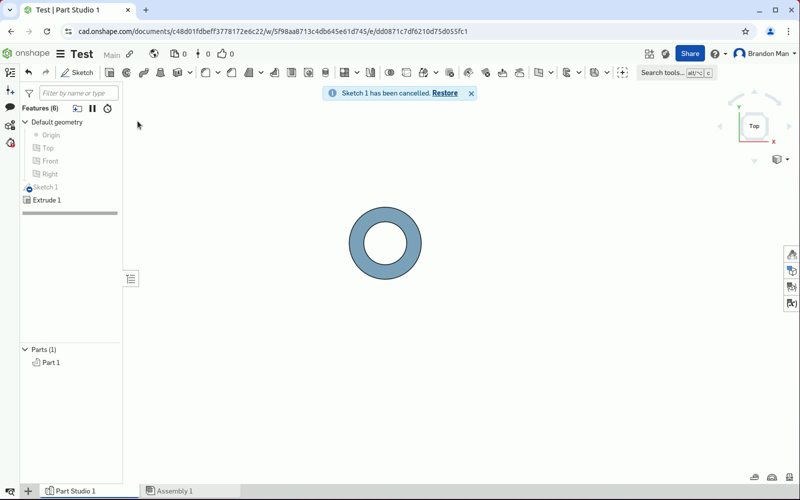
key(shift+h)
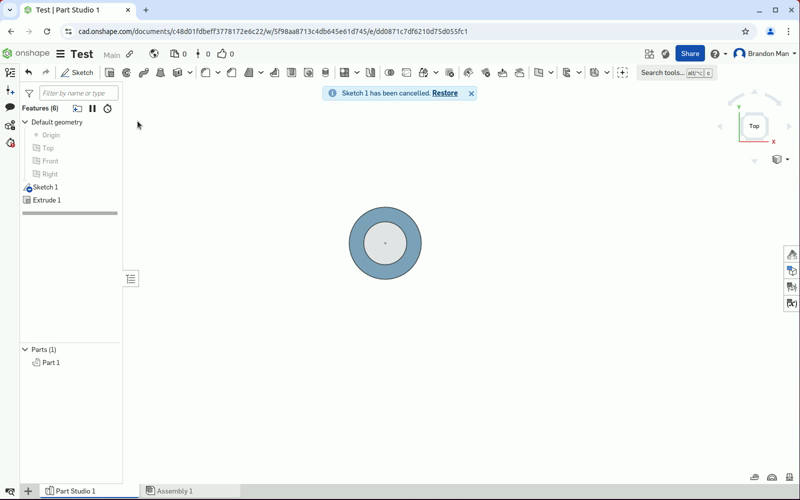
key(shift+h)
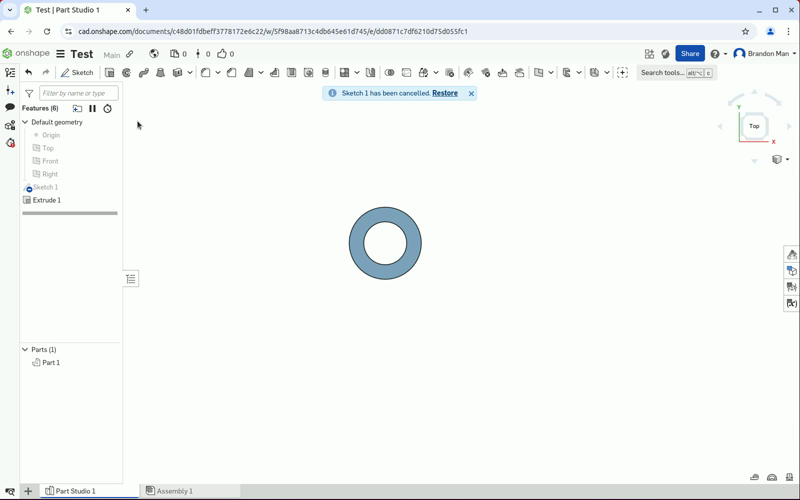
mouse_move(73, 189)
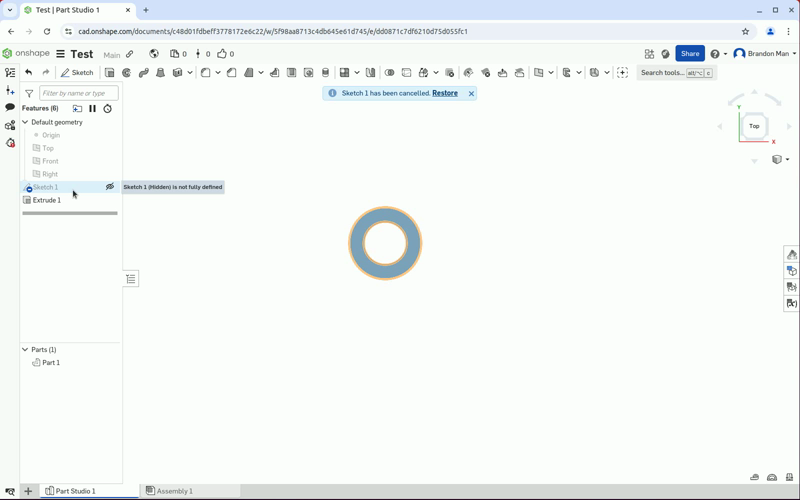
click(73, 189)
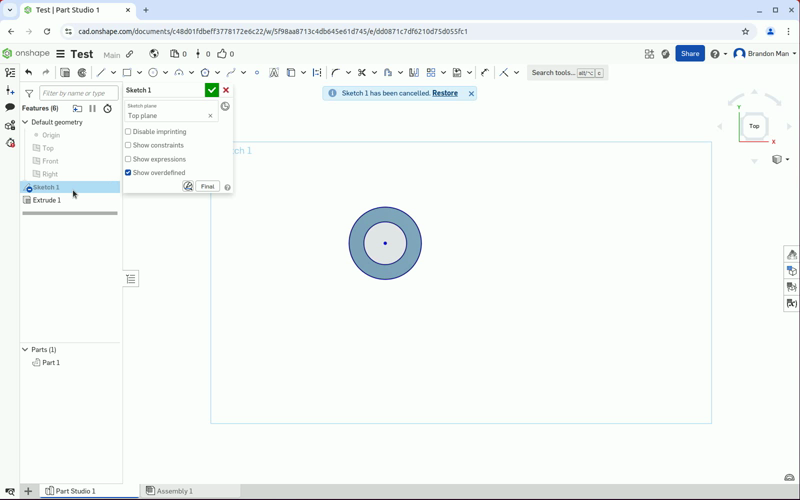
mouse_move(229, 92)
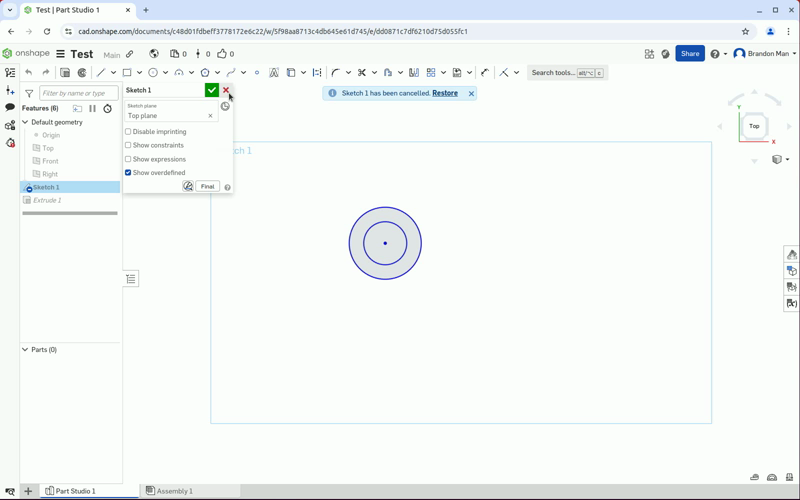
click(229, 92)
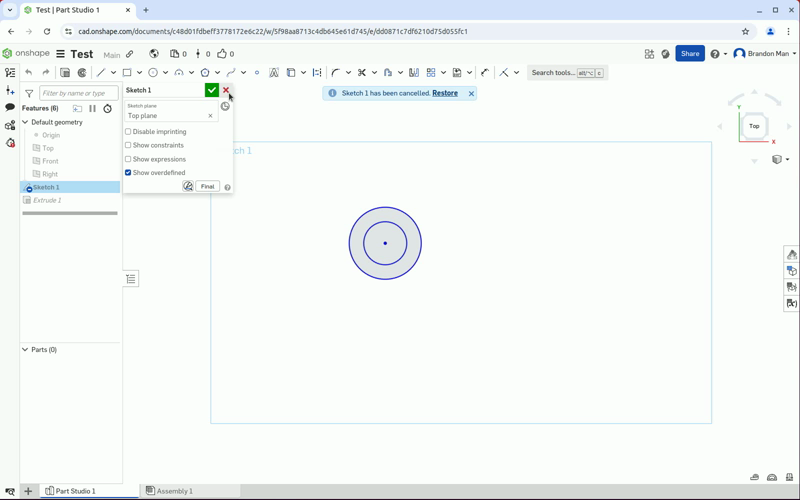
key(shift+s)
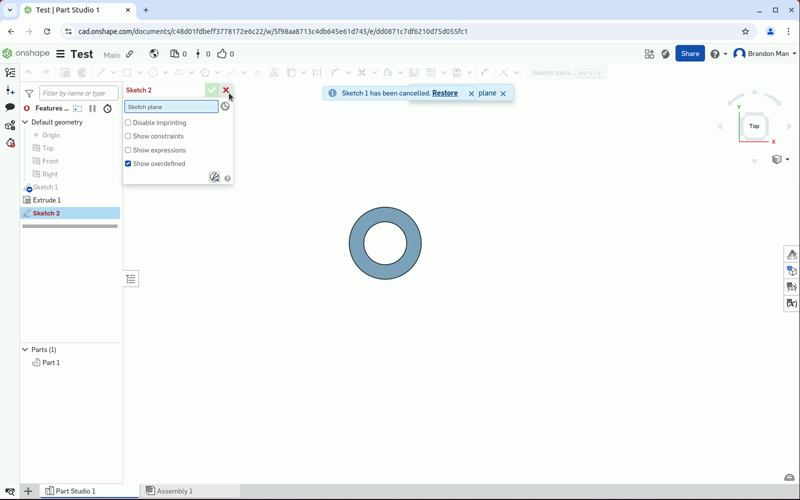
mouse_move(73, 150)
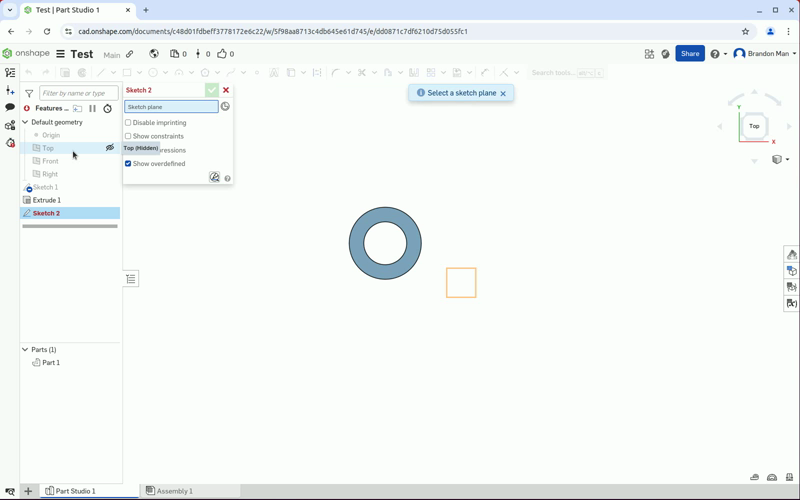
click(73, 150)
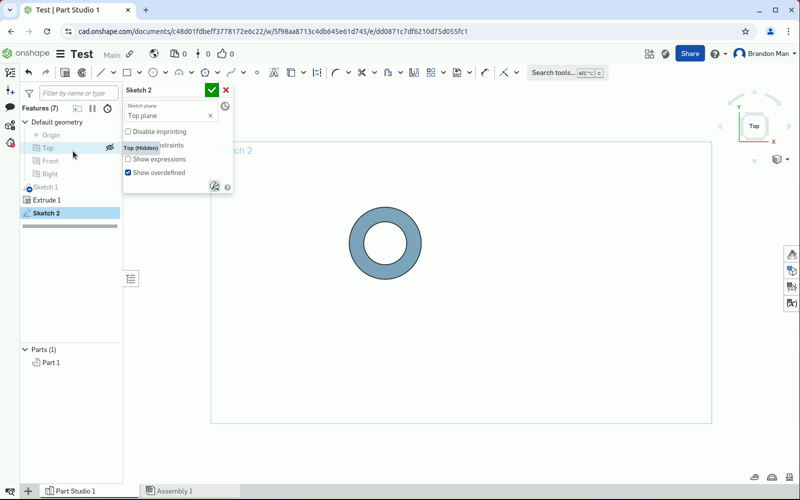
mouse_move(73, 352)
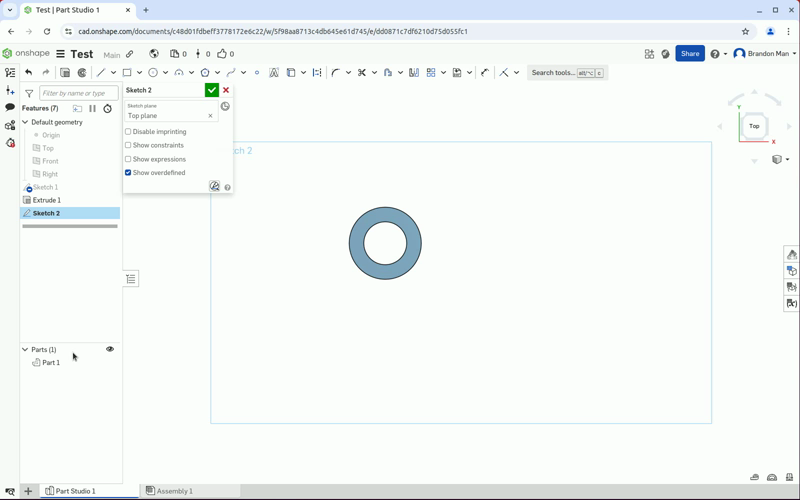
key(y)
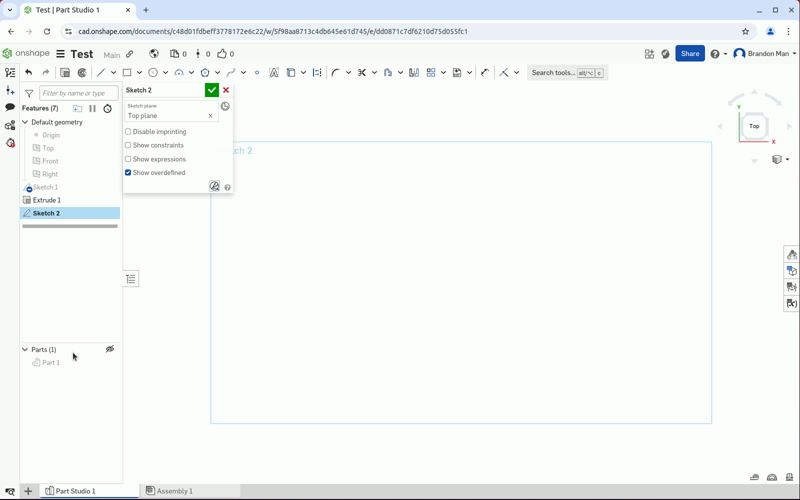
key(c)
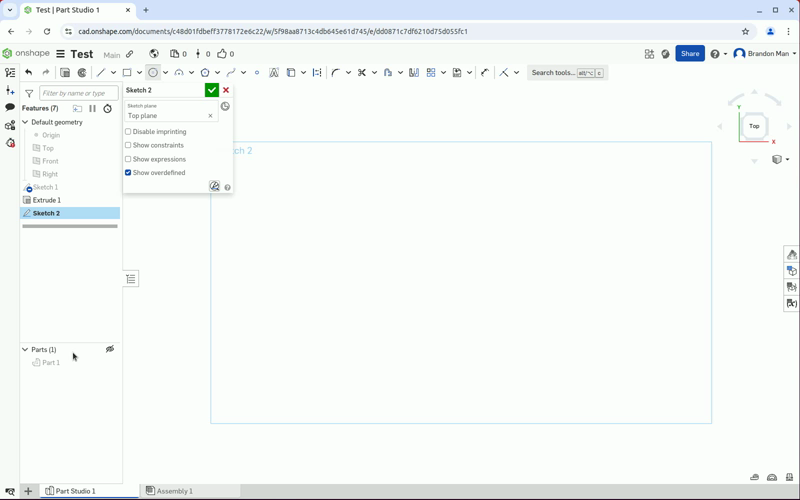
key_down(shift)
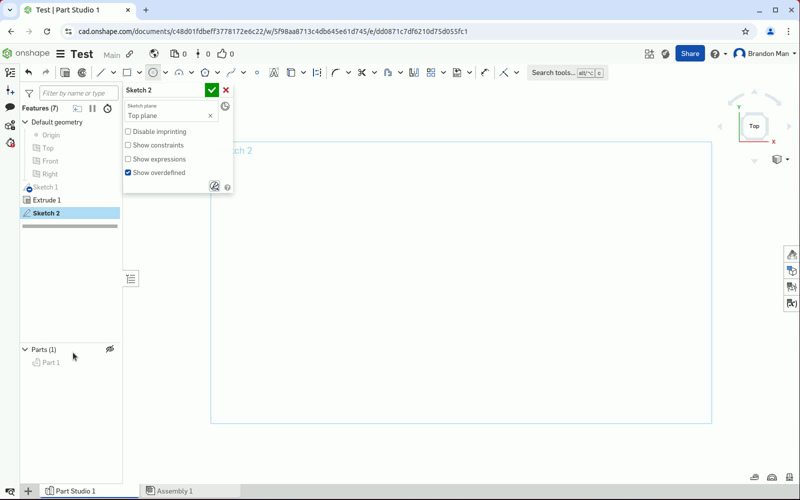
mouse_move(461, 233)
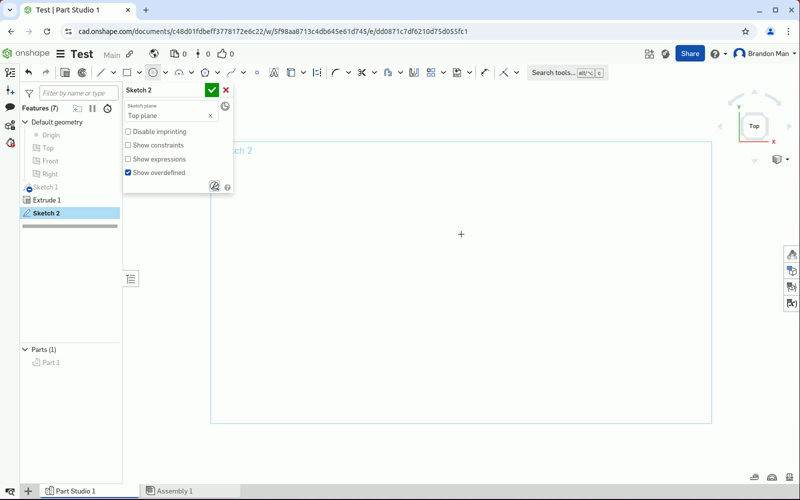
click(461, 233)
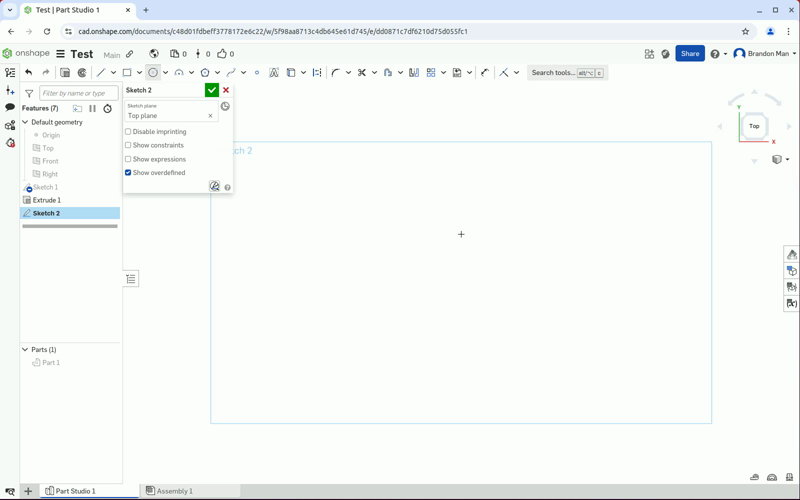
key_up(shift)
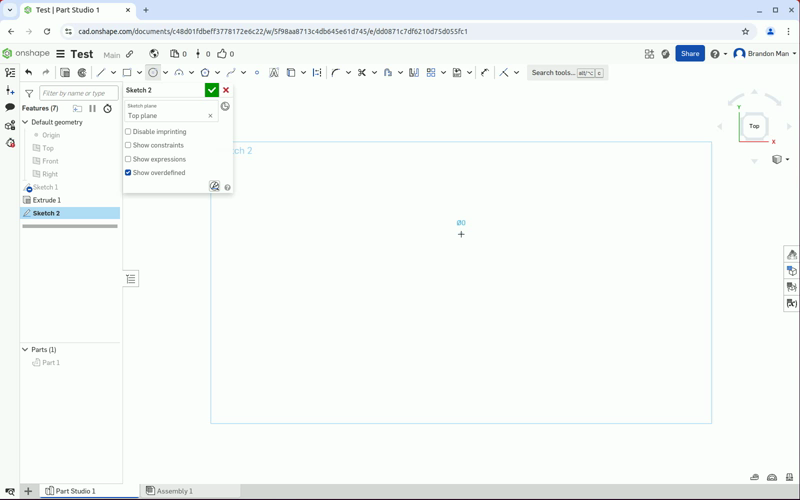
mouse_move(491, 233)
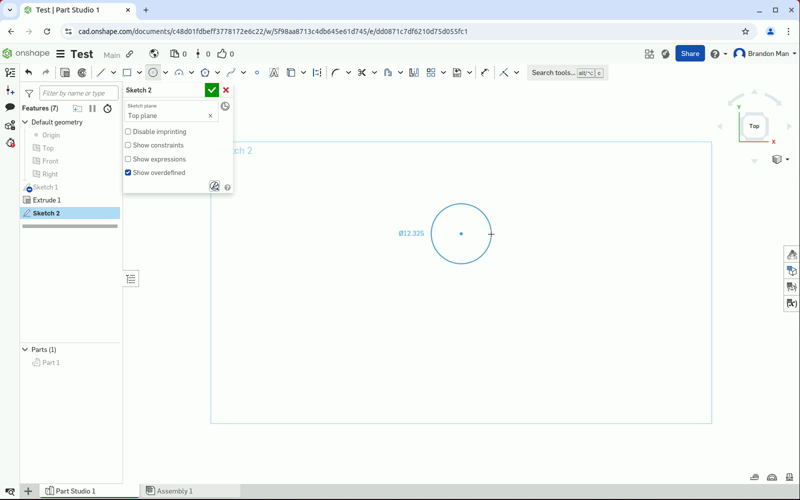
click(491, 233)
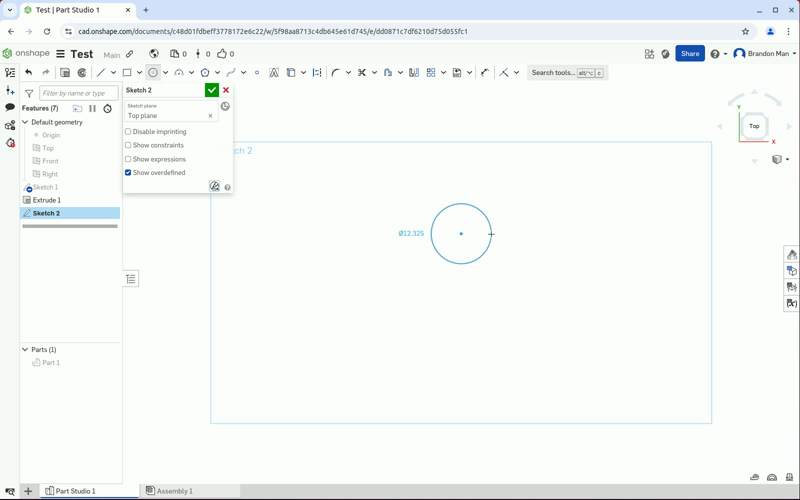
key(esc)
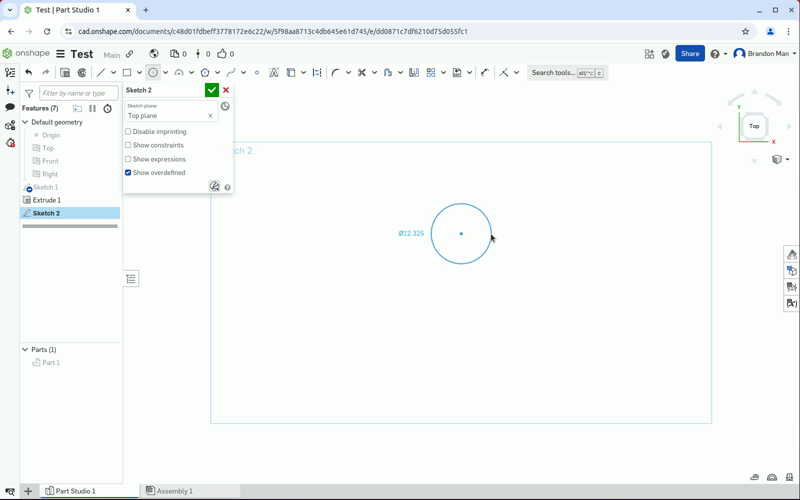
key(c)
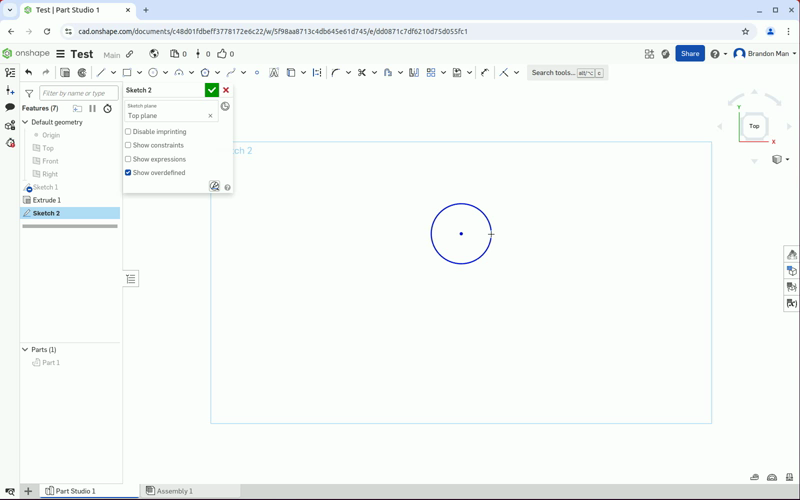
key_down(shift)
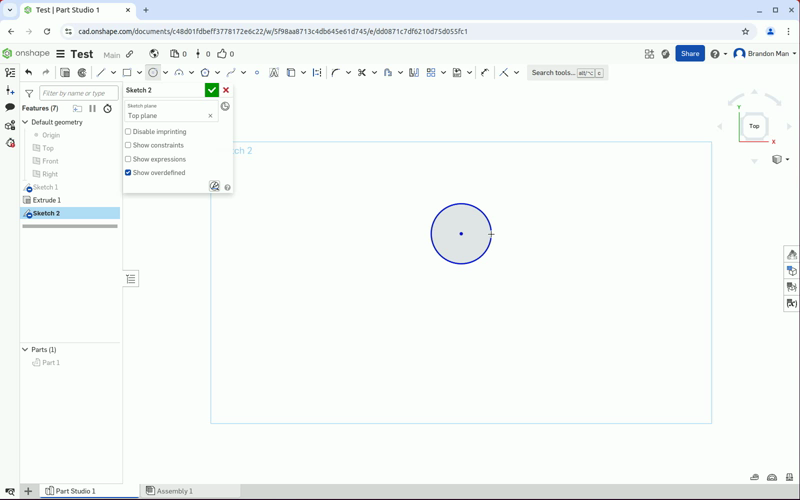
mouse_move(461, 233)
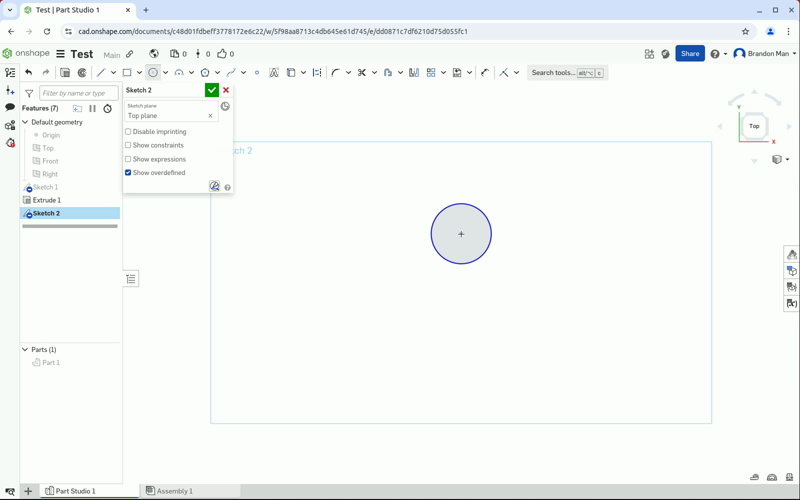
click(461, 233)
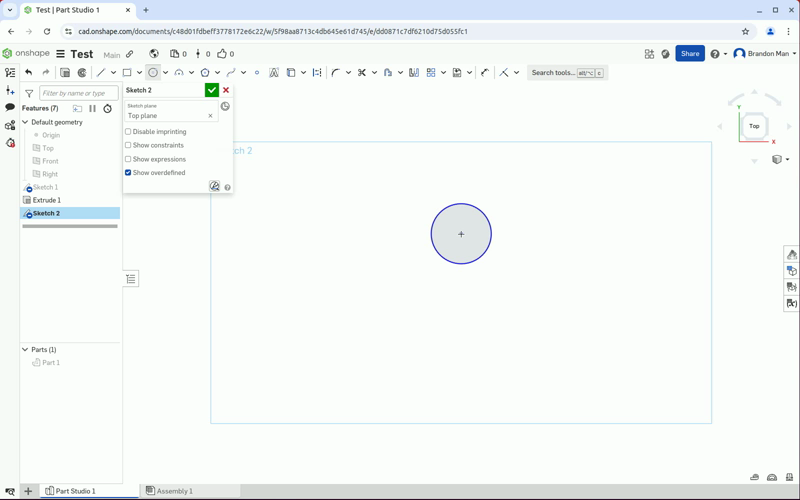
key_up(shift)
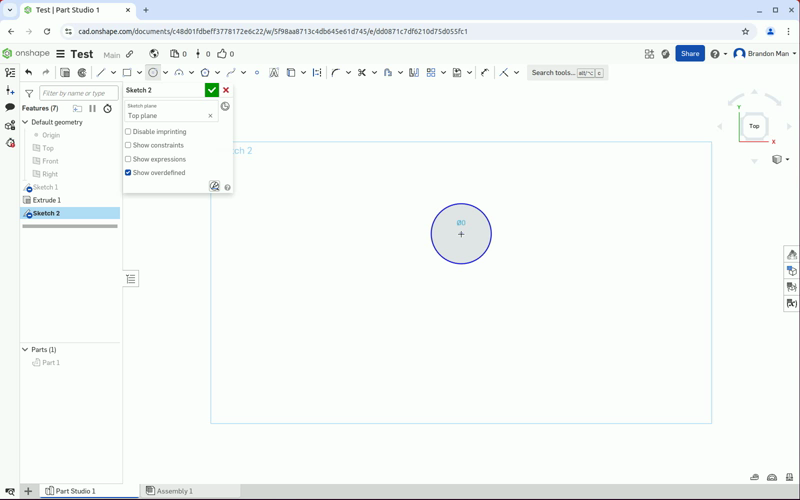
mouse_move(476, 233)
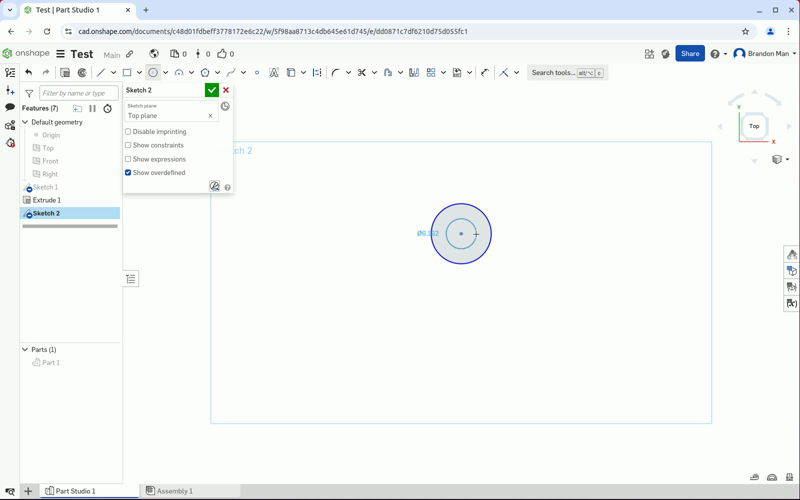
click(476, 233)
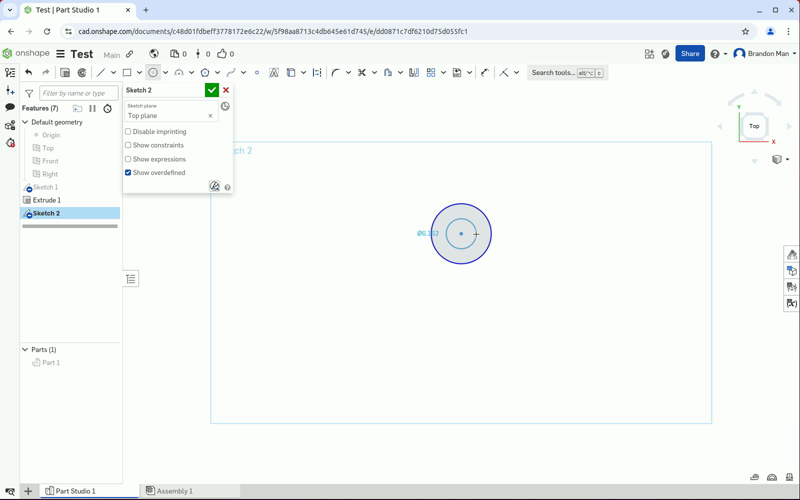
key(esc)
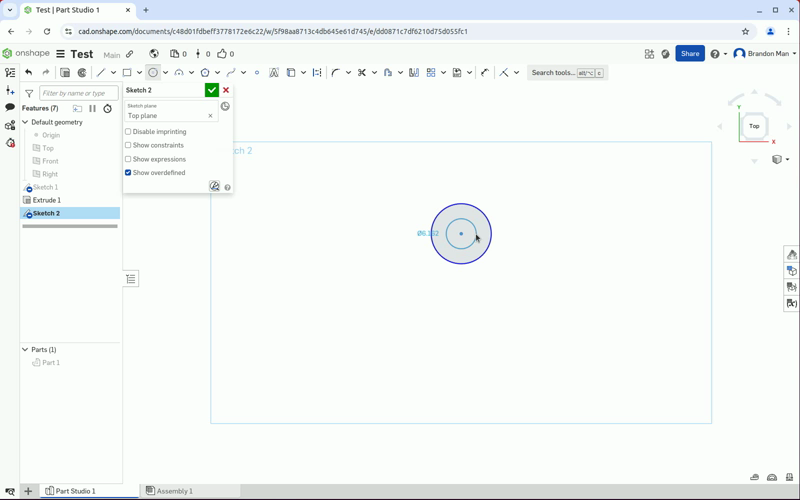
mouse_move(460, 259)
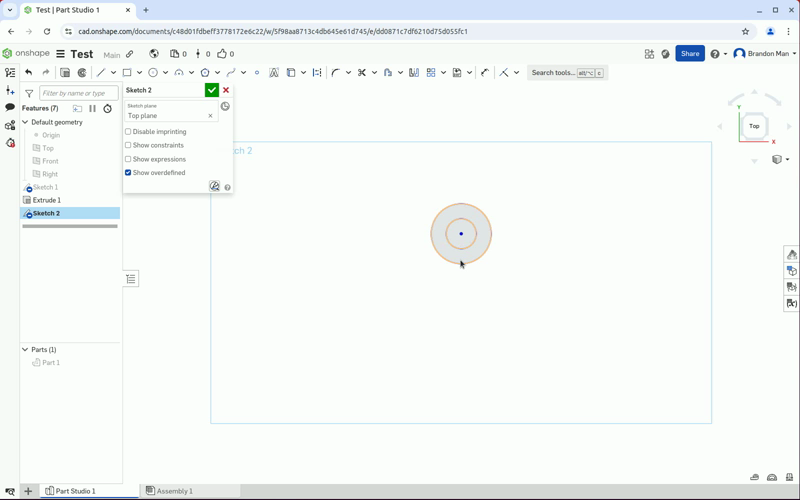
click(460, 259)
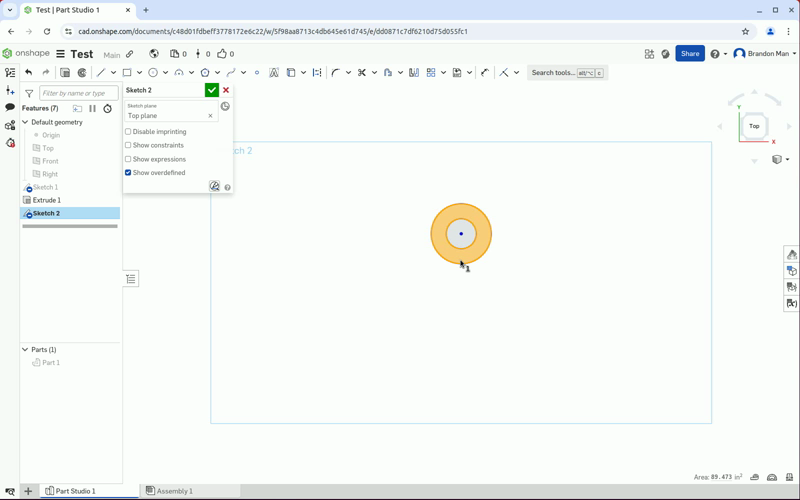
mouse_move(73, 352)
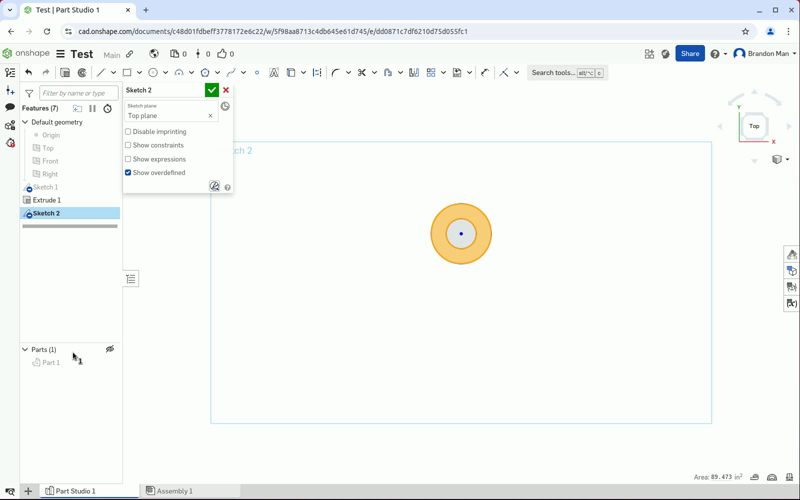
key(shift+y)
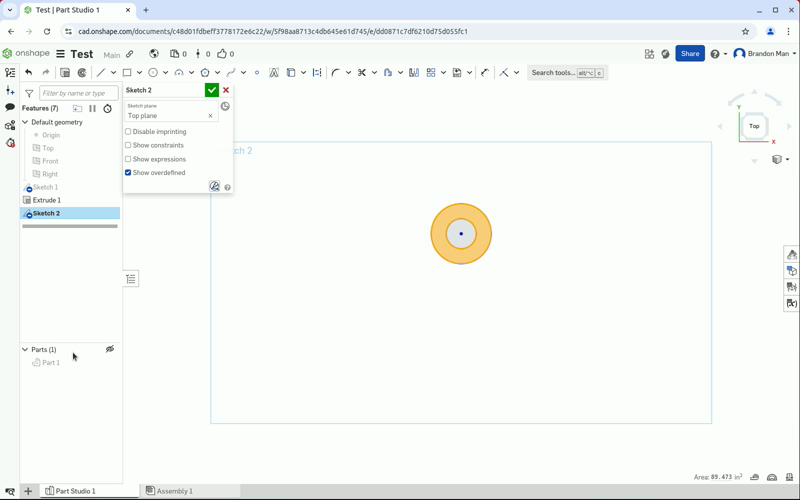
key(shift+e)
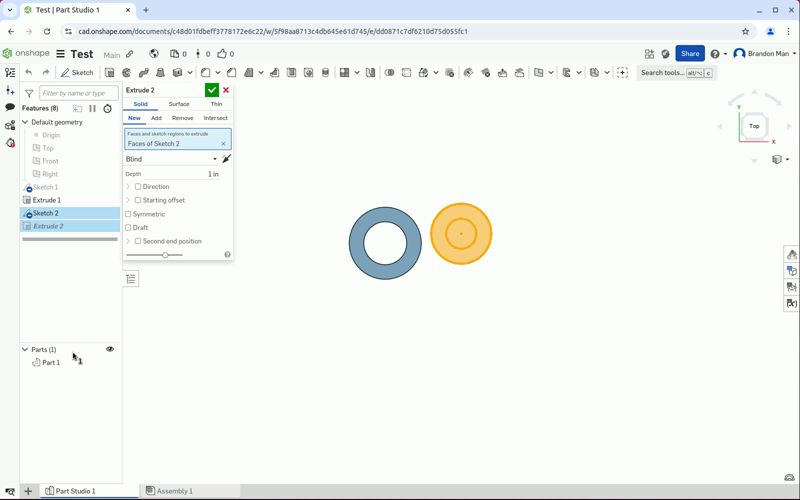
mouse_move(143, 106)
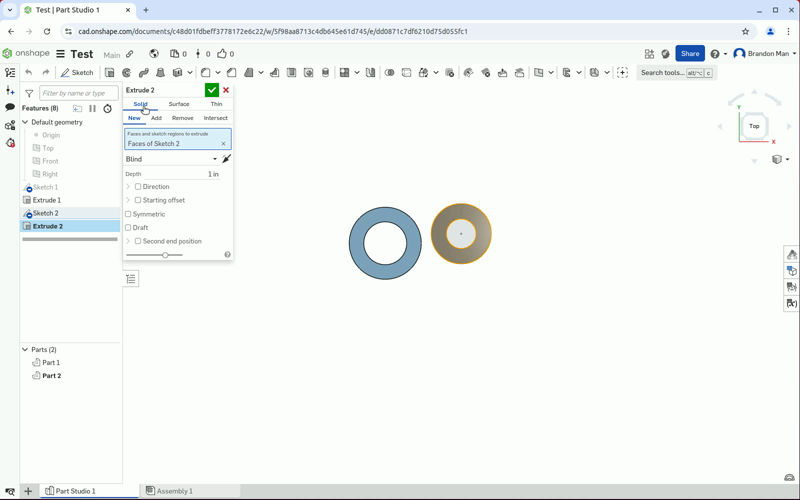
click(143, 106)
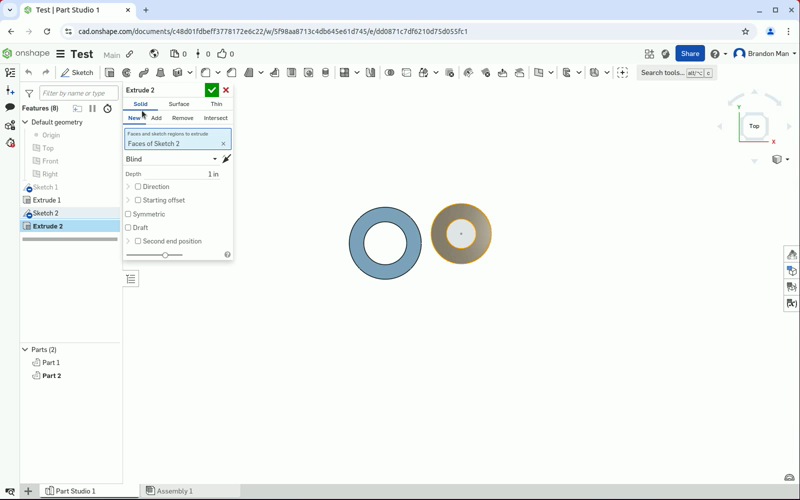
mouse_move(137, 120)
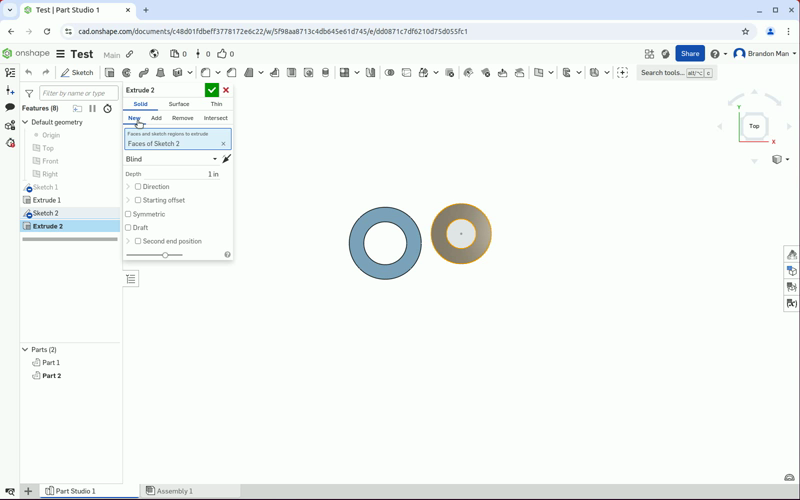
click(137, 120)
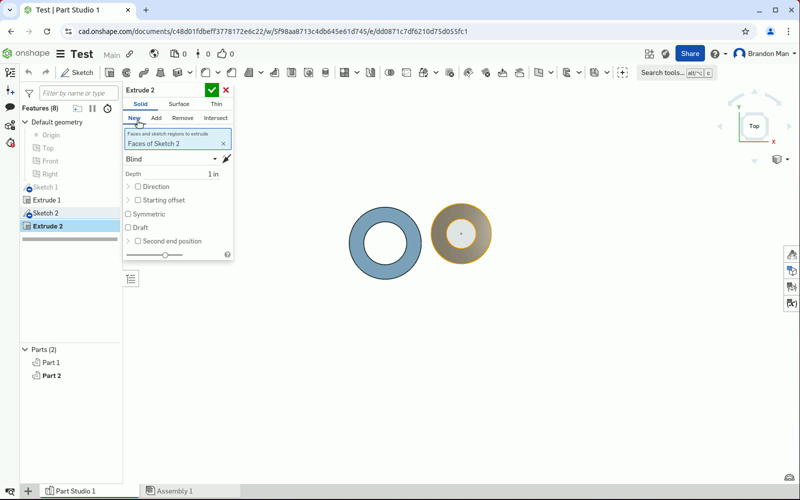
key(tab, 4)
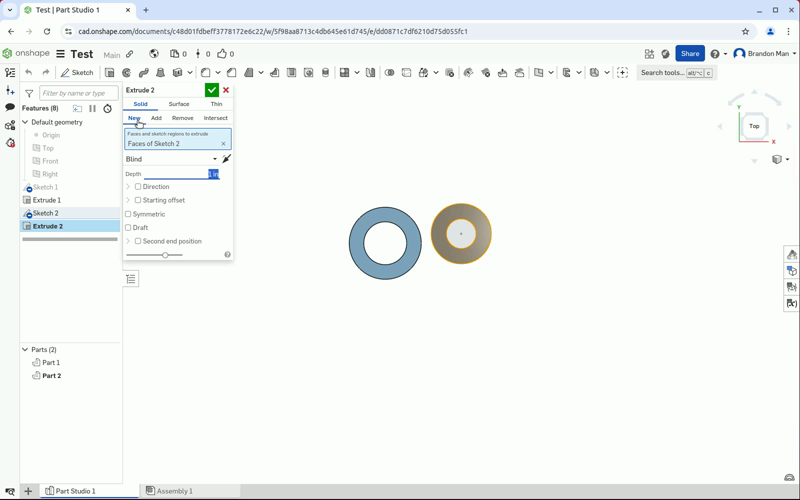
text(1.444)
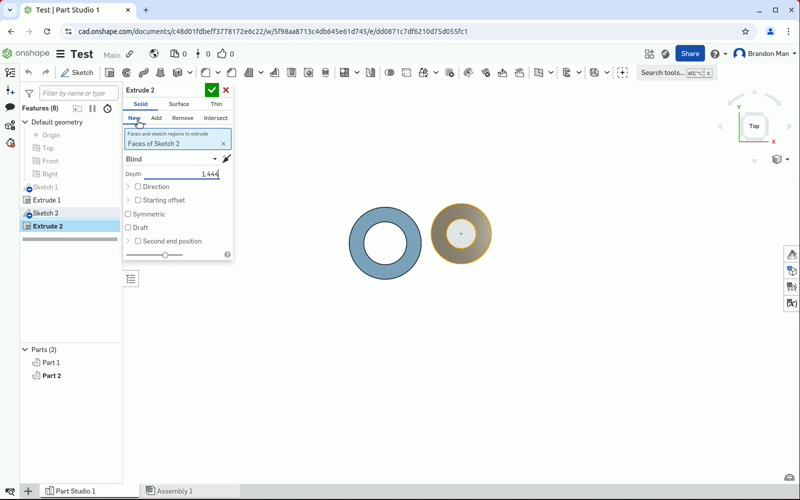
key(enter)
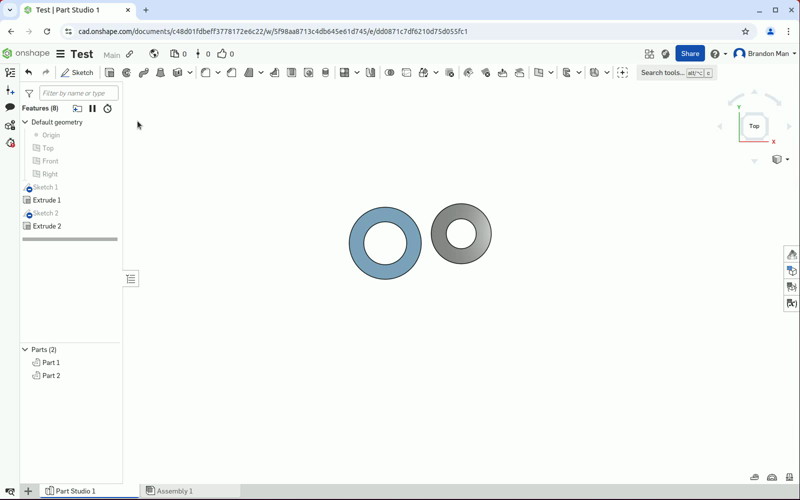
key(shift+h)
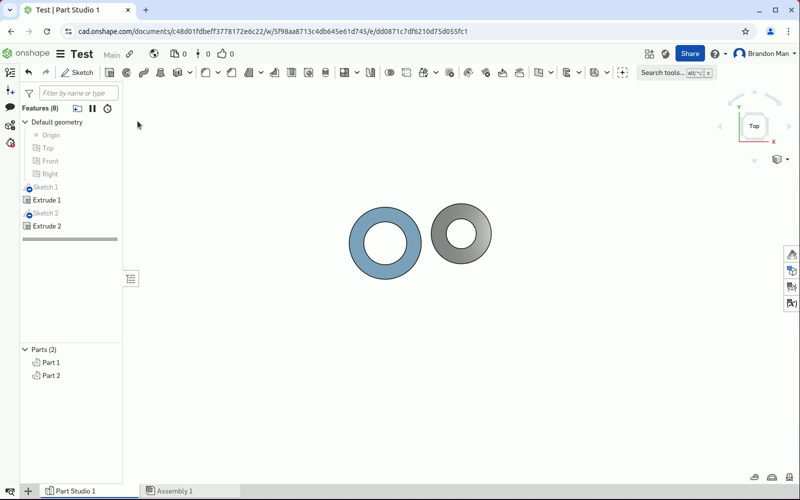
key(shift+h)
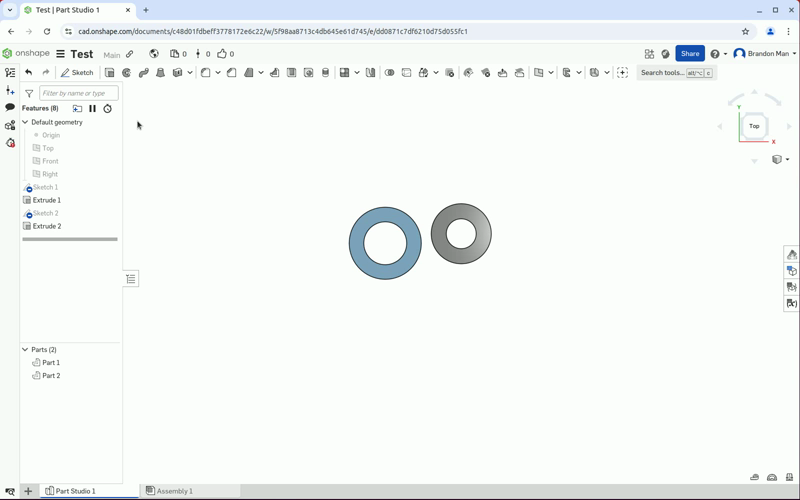
mouse_move(73, 189)
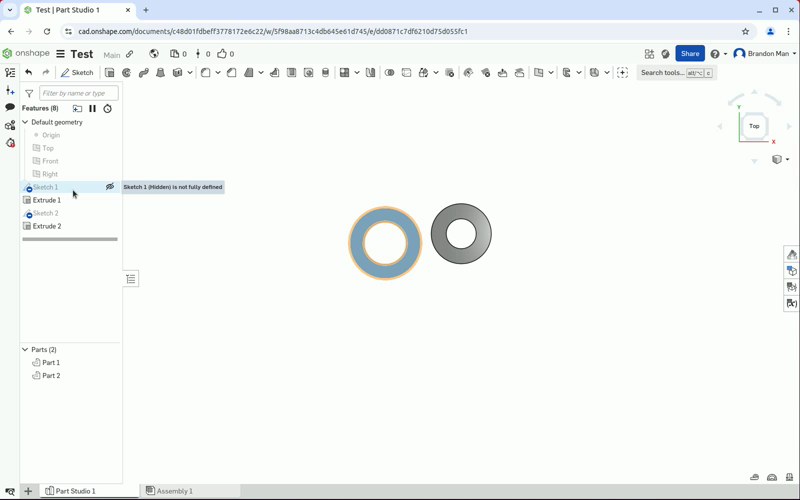
click(73, 189)
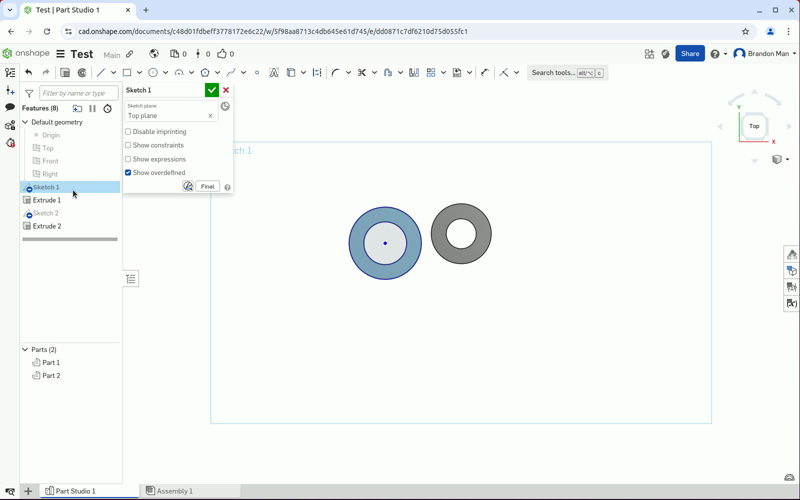
mouse_move(229, 92)
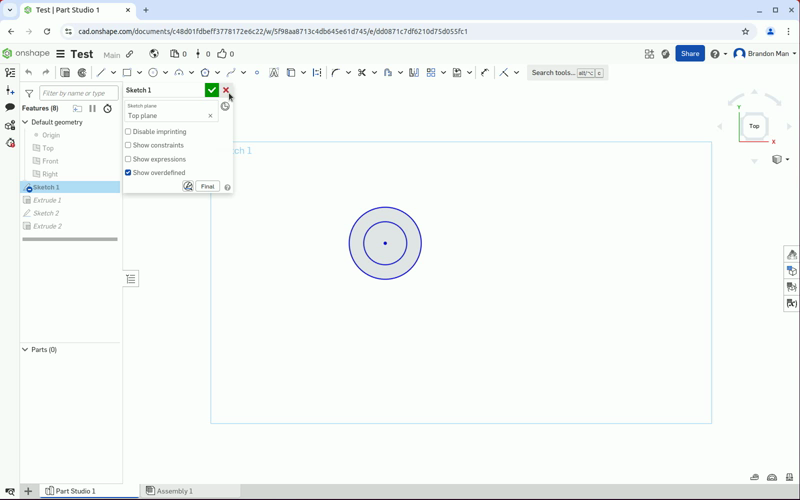
click(229, 92)
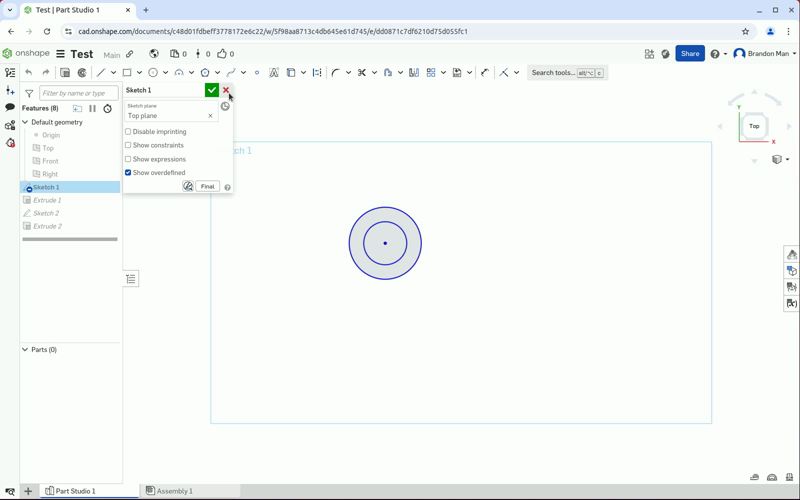
key(shift+s)
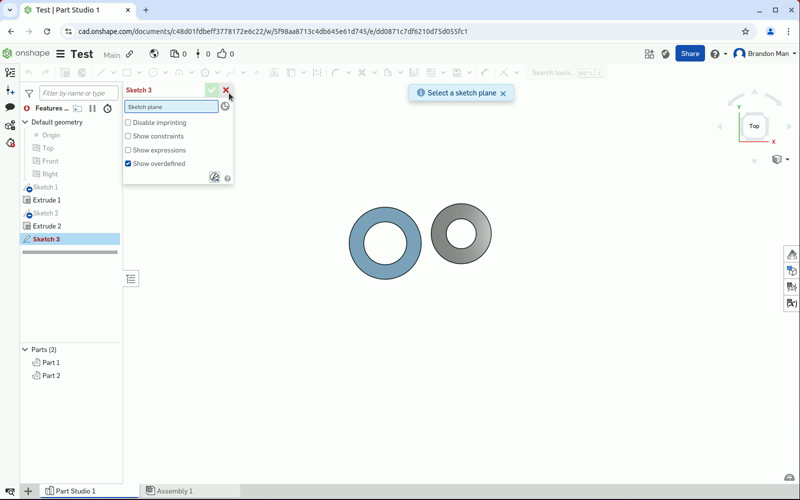
mouse_move(73, 150)
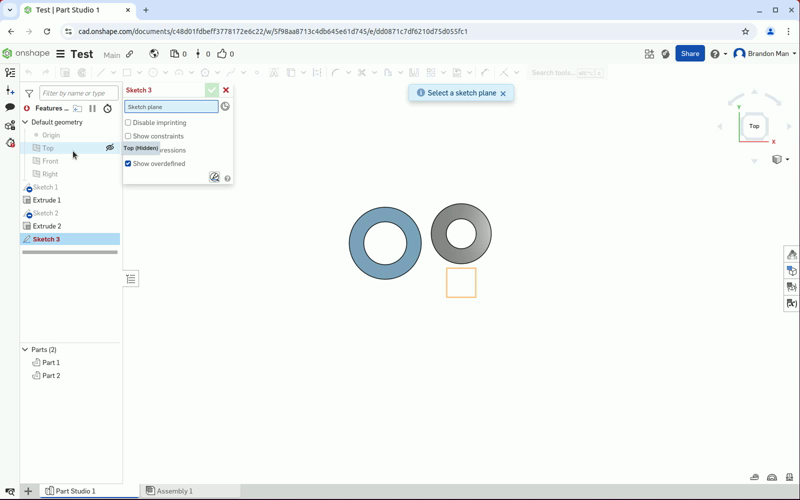
click(73, 150)
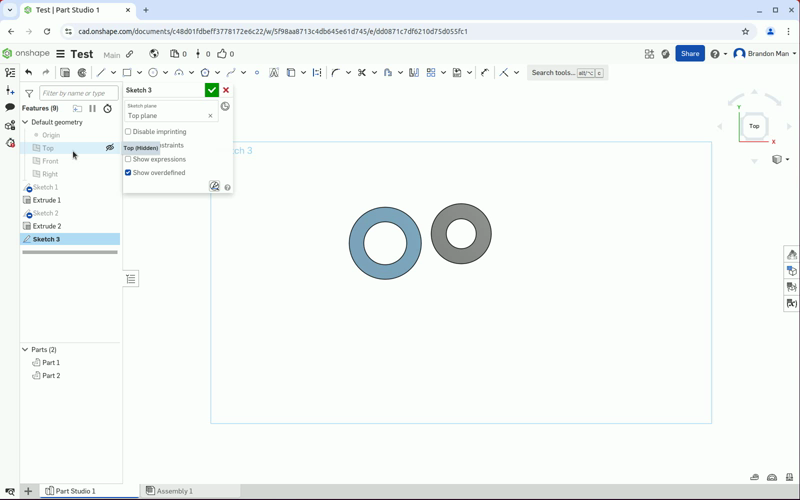
mouse_move(73, 352)
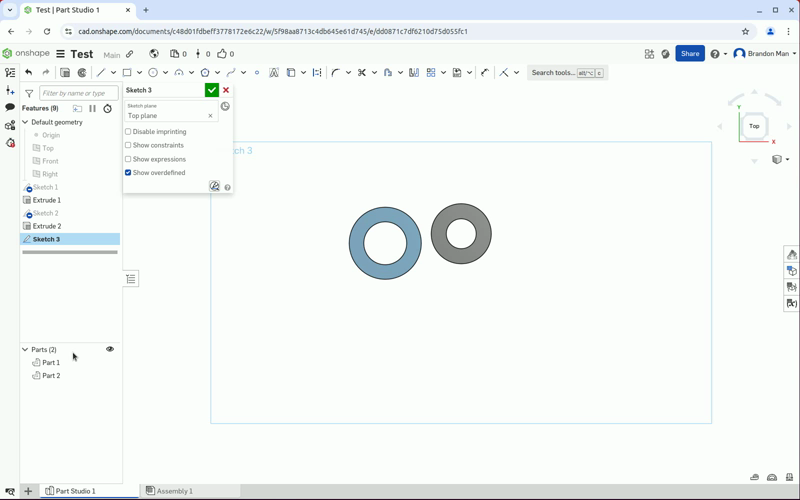
key(y)
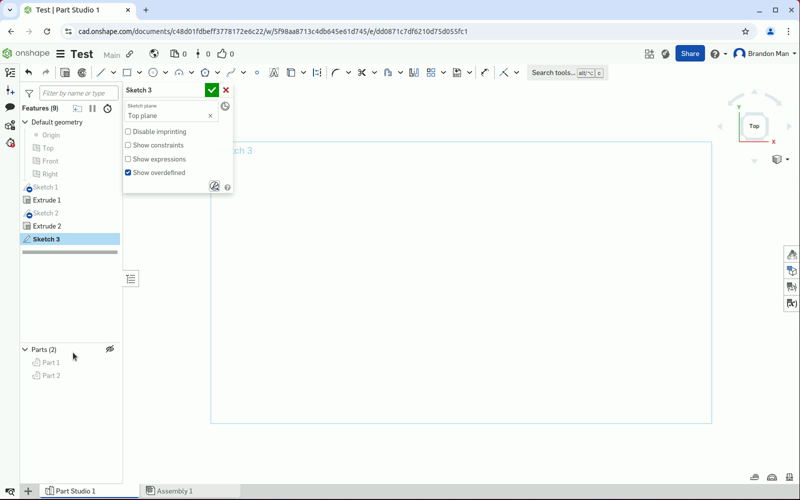
key(c)
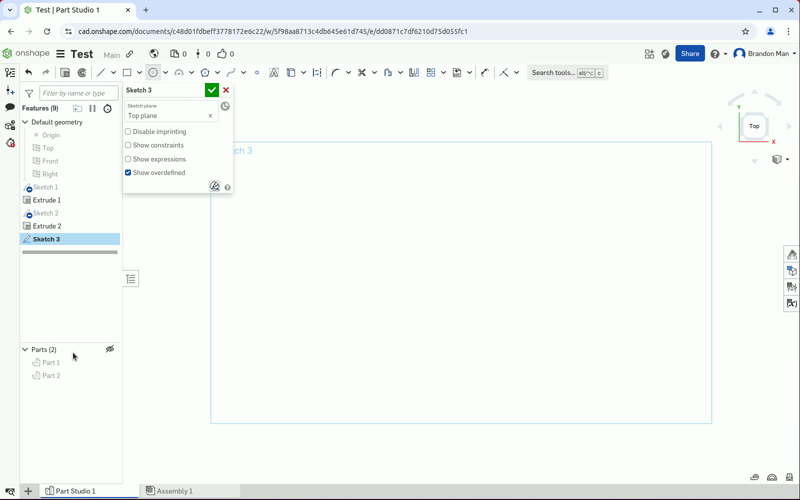
key_down(shift)
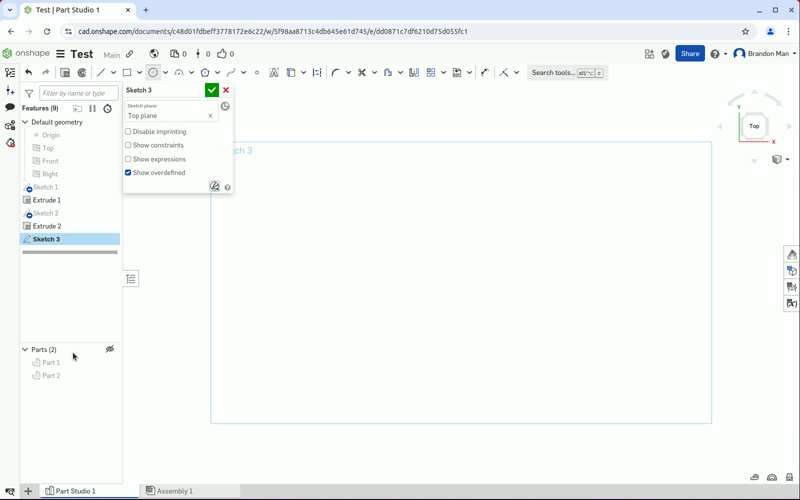
mouse_move(450, 306)
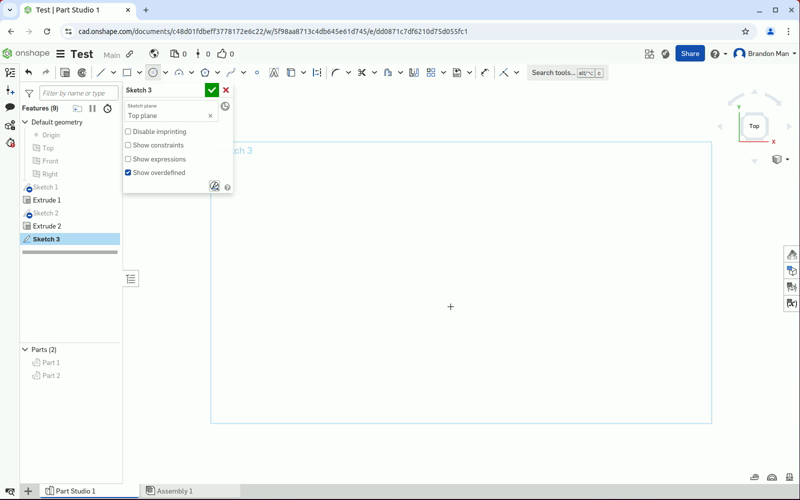
click(450, 306)
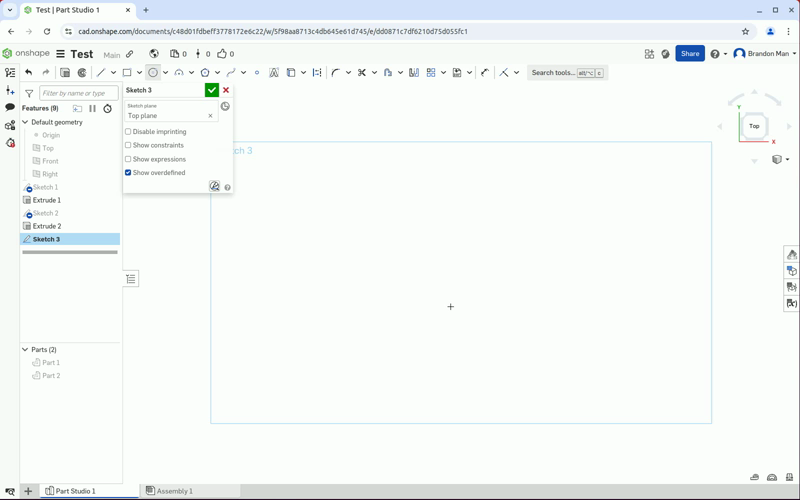
key_up(shift)
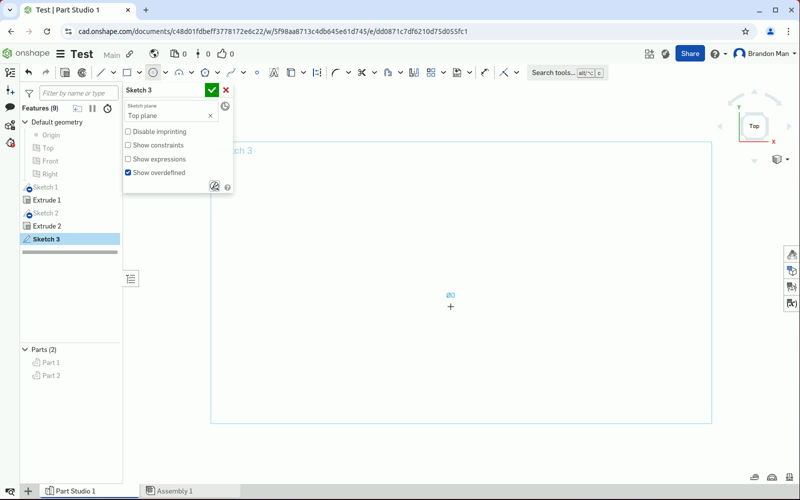
mouse_move(484, 306)
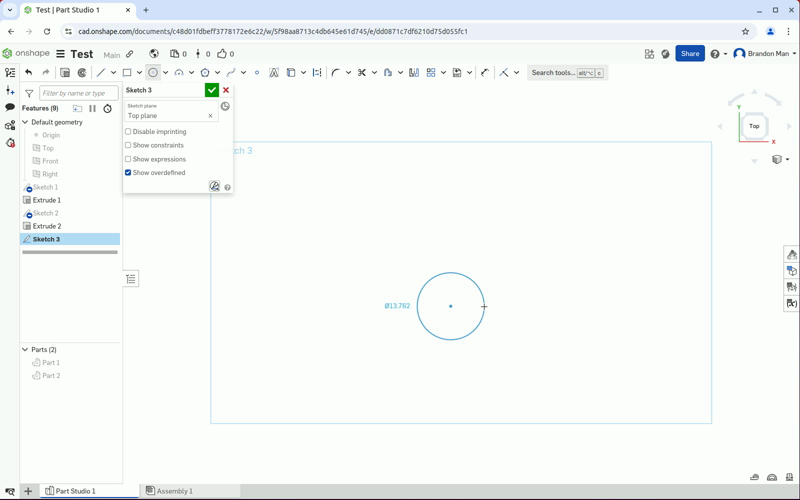
click(484, 306)
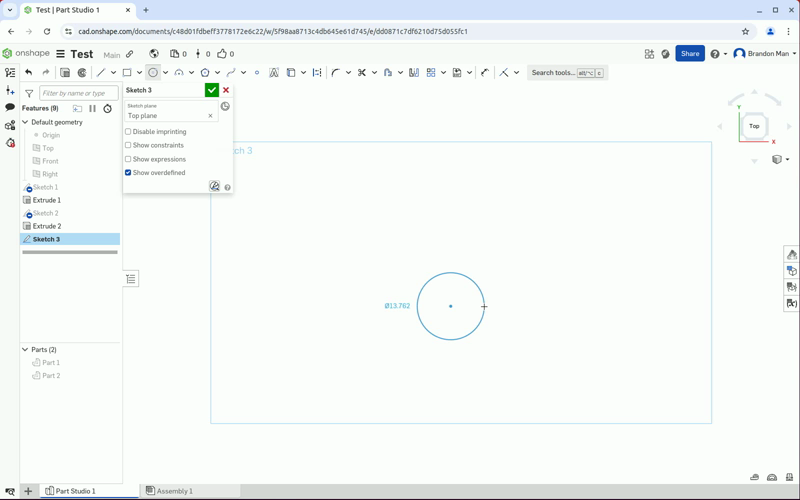
key(esc)
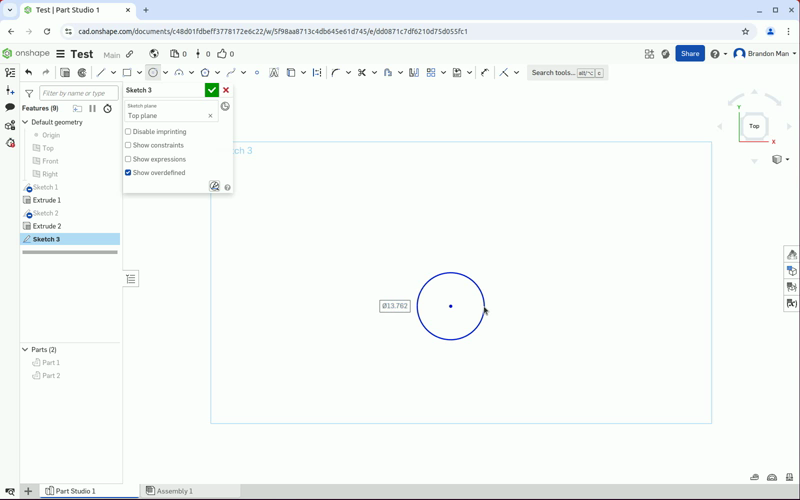
key(c)
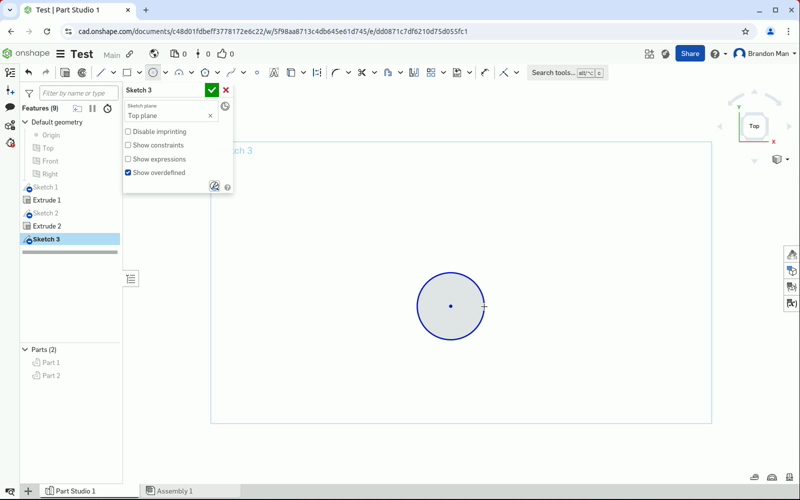
key_down(shift)
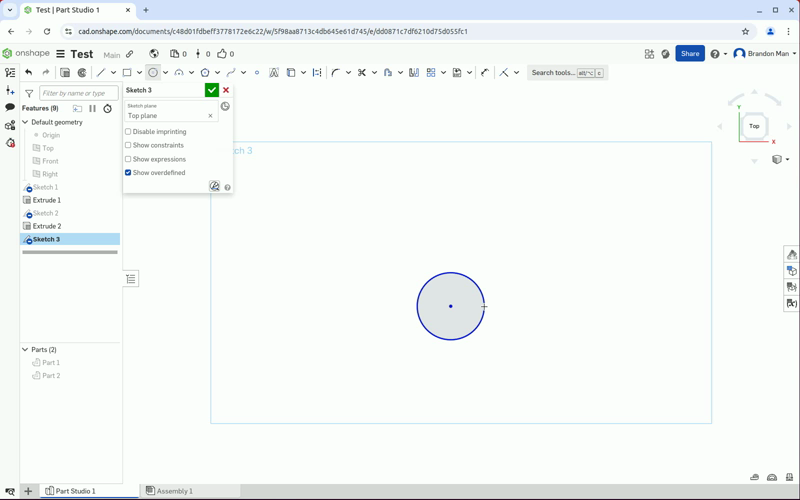
mouse_move(450, 306)
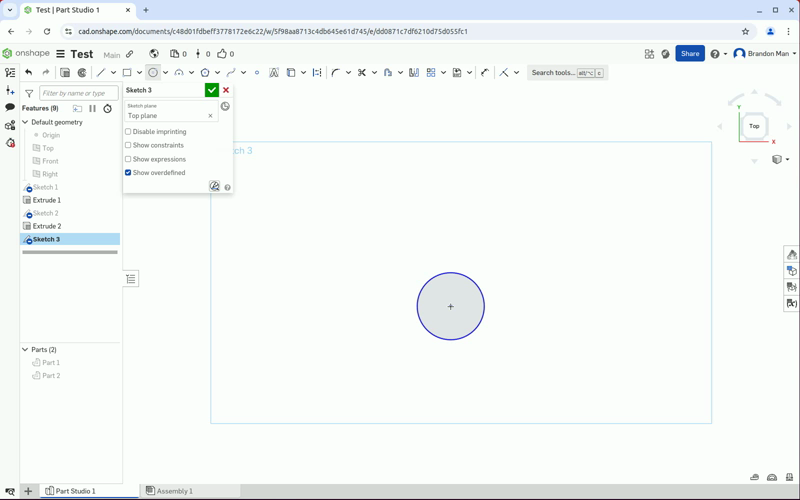
click(450, 306)
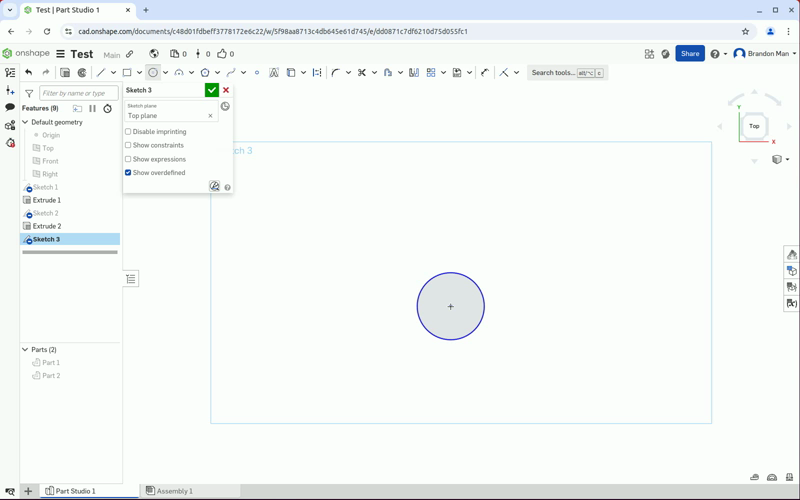
key_up(shift)
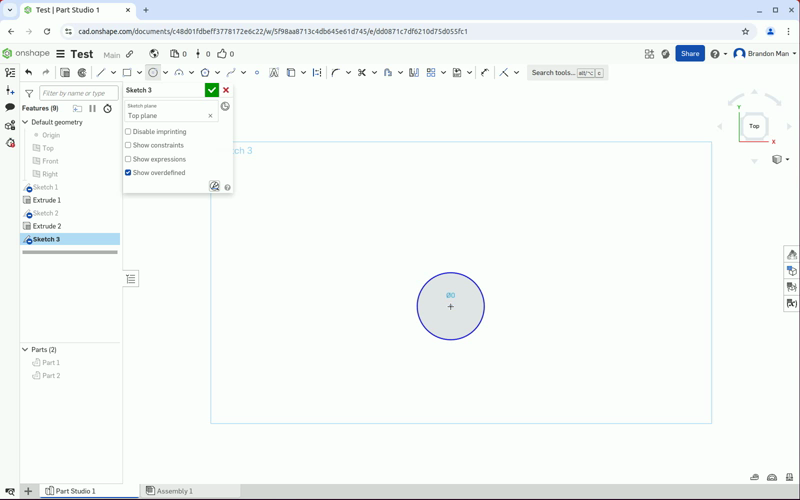
mouse_move(468, 306)
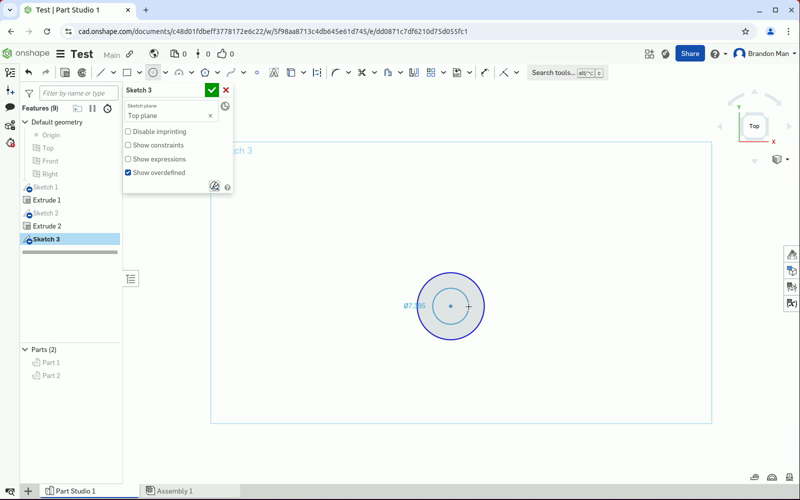
click(468, 306)
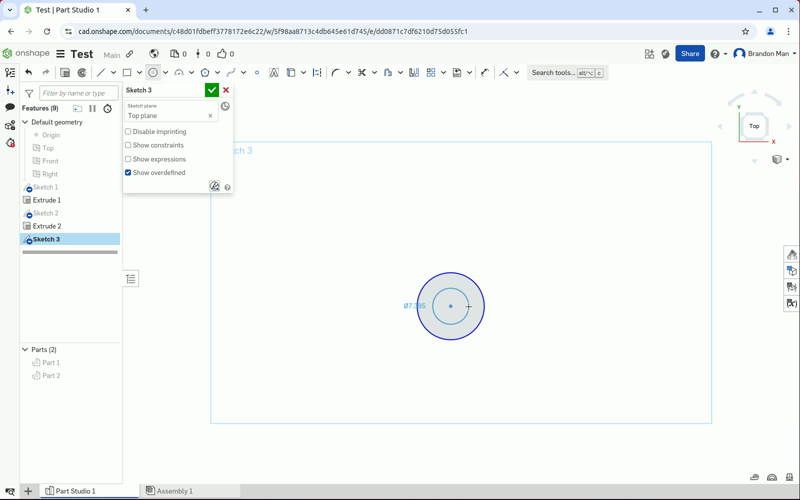
key(esc)
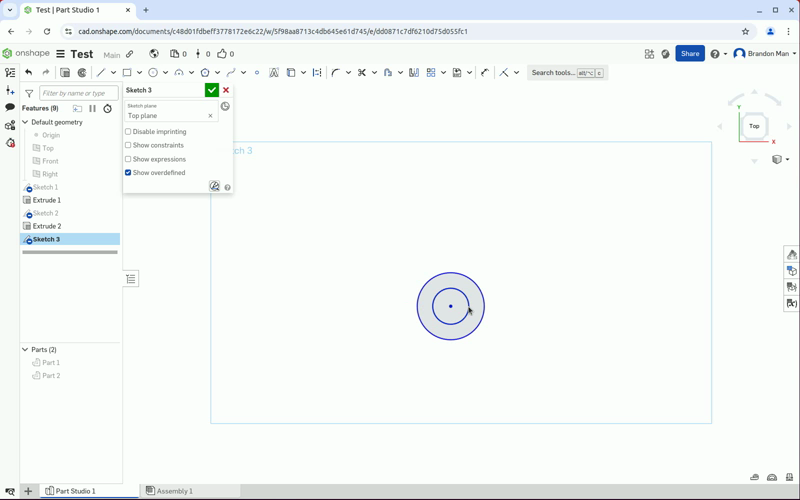
mouse_move(474, 300)
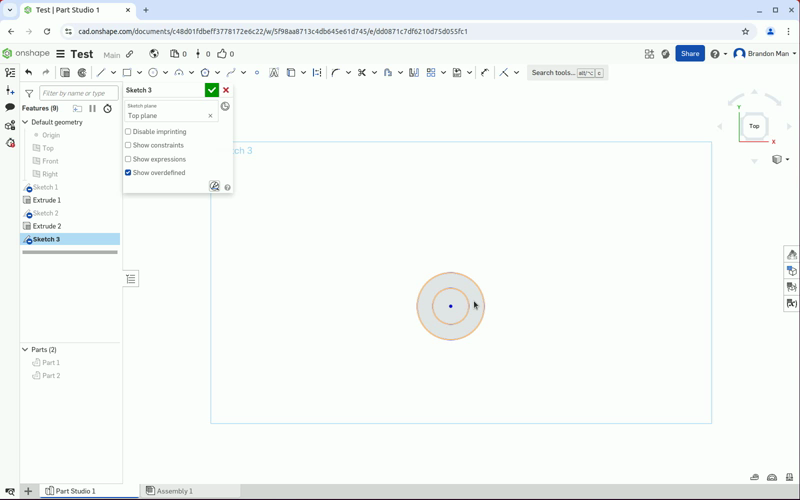
click(474, 300)
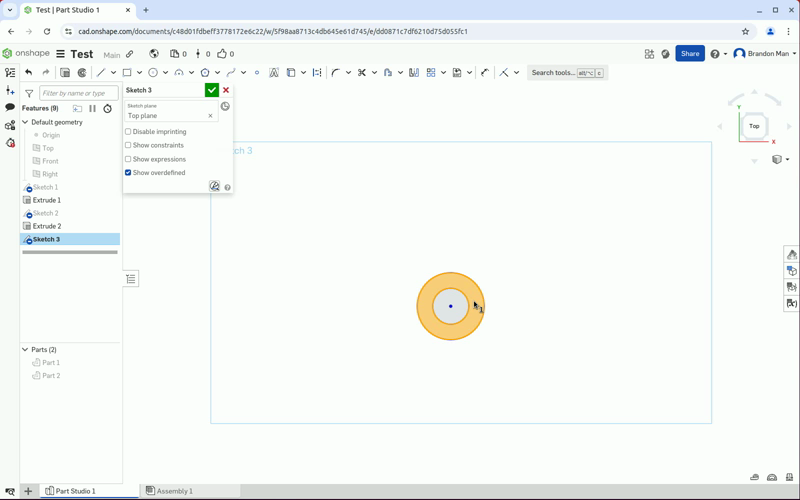
mouse_move(73, 352)
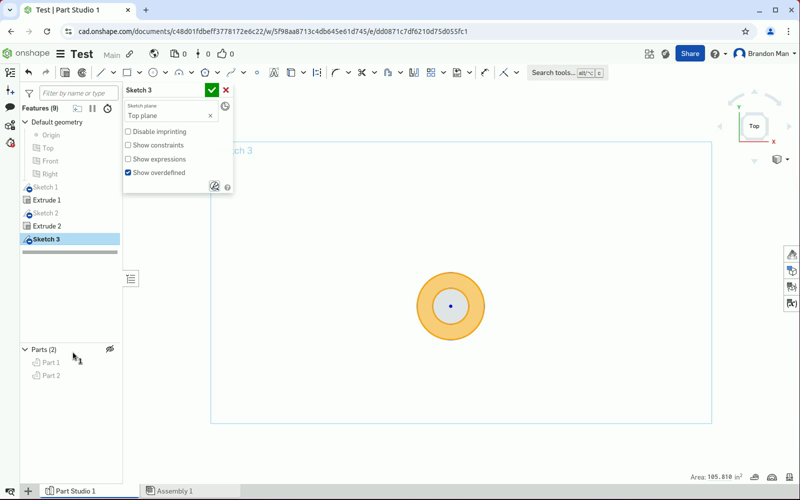
key(shift+y)
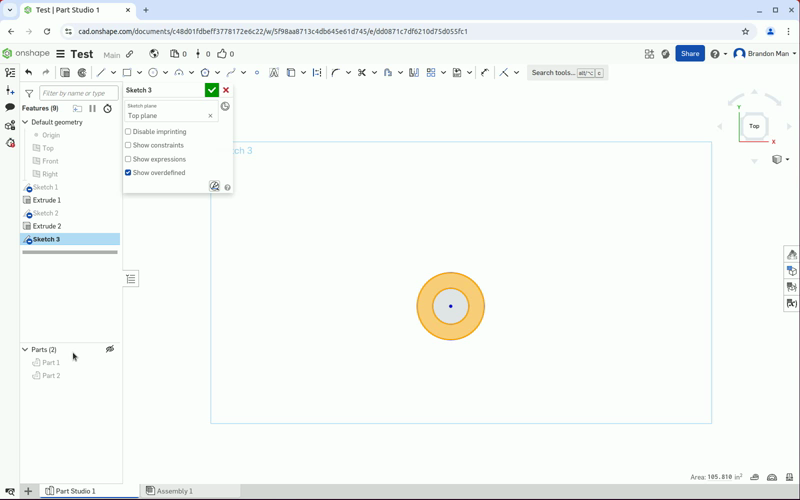
key(shift+e)
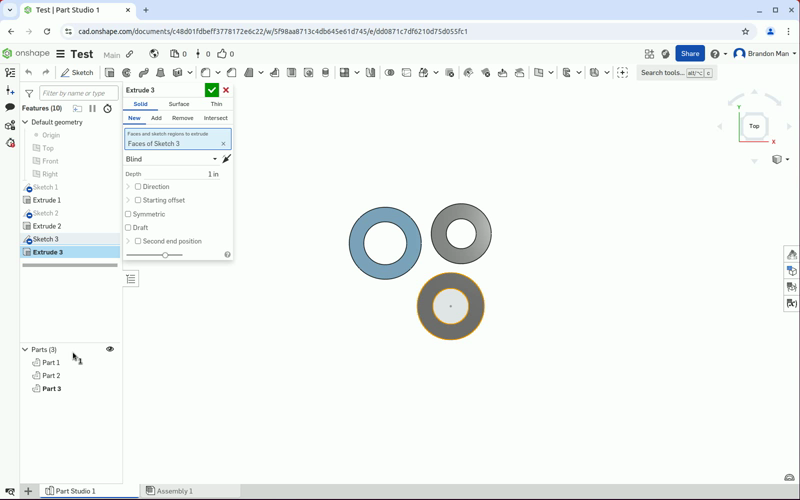
mouse_move(143, 106)
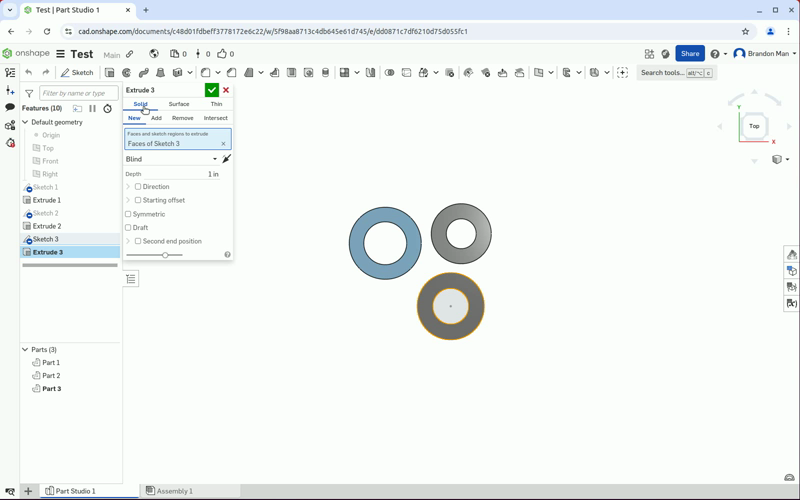
click(143, 106)
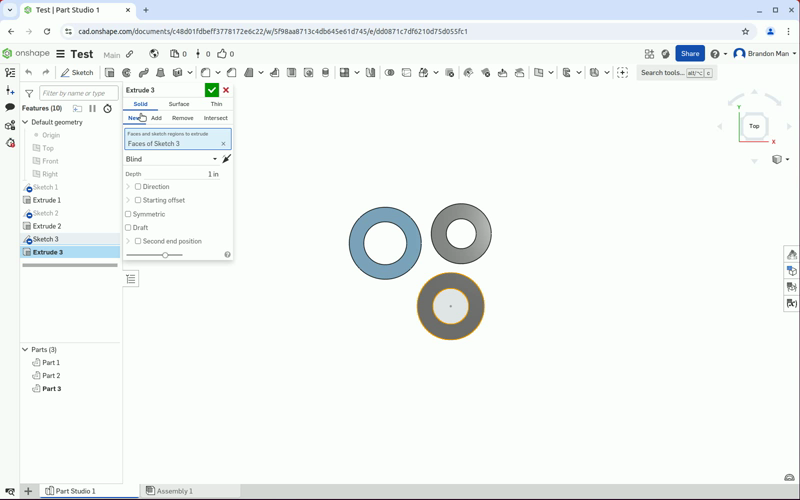
mouse_move(137, 120)
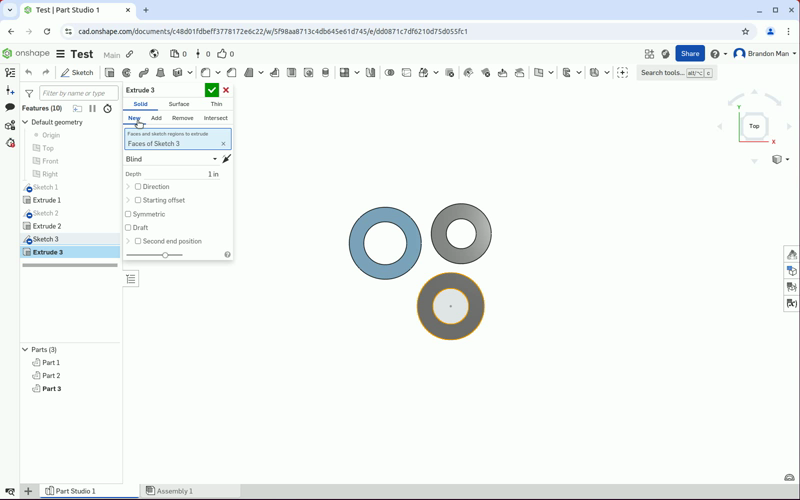
click(137, 120)
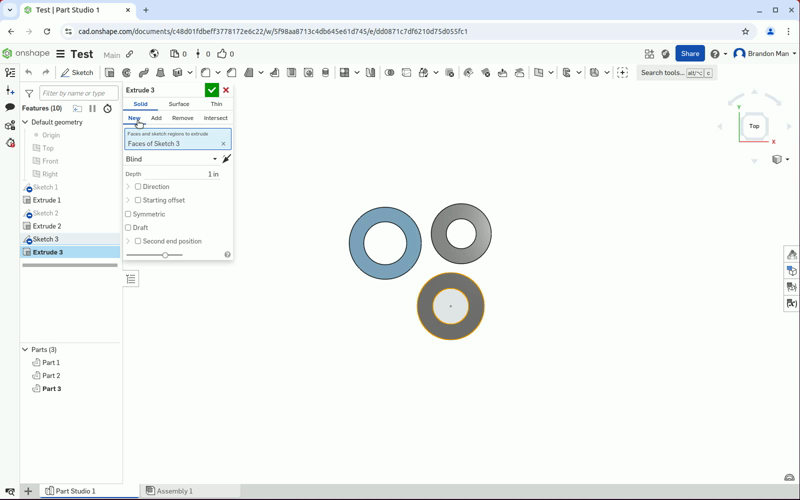
key(tab, 4)
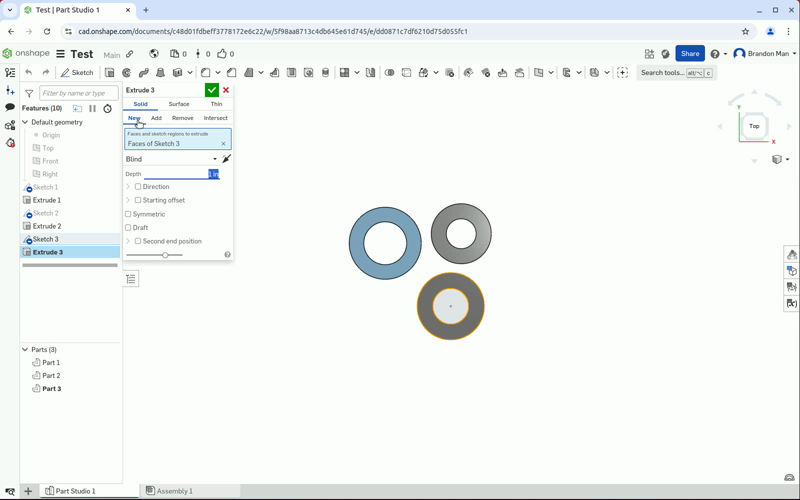
text(1.444)
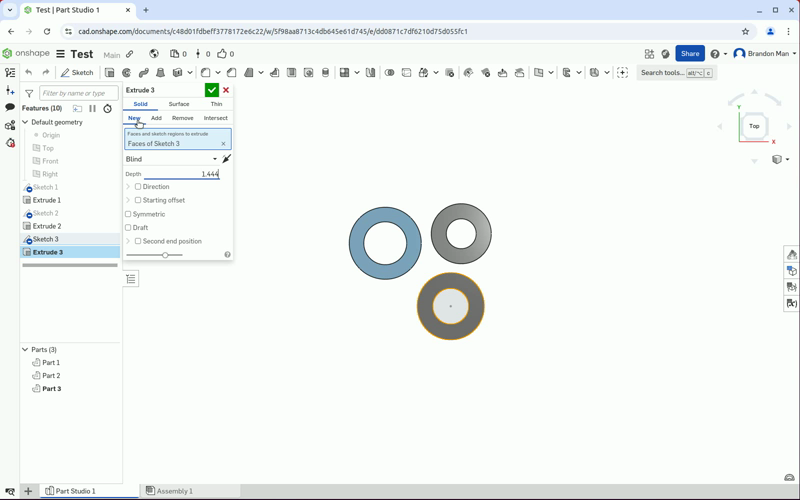
key(enter)
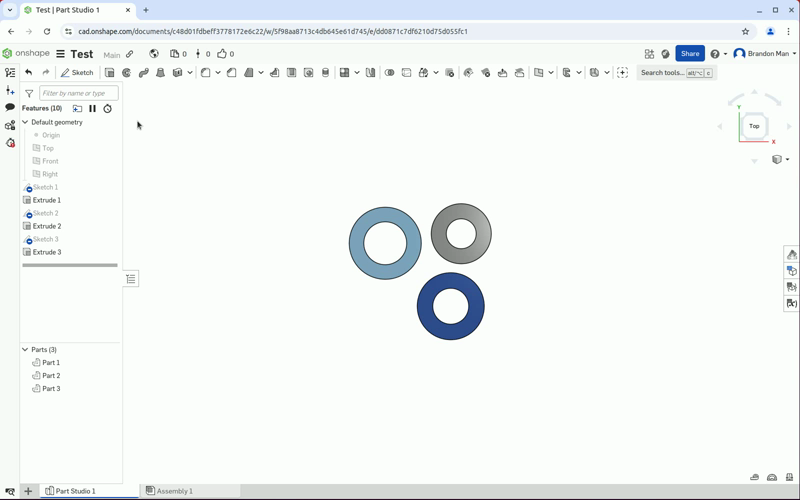
key(shift+h)
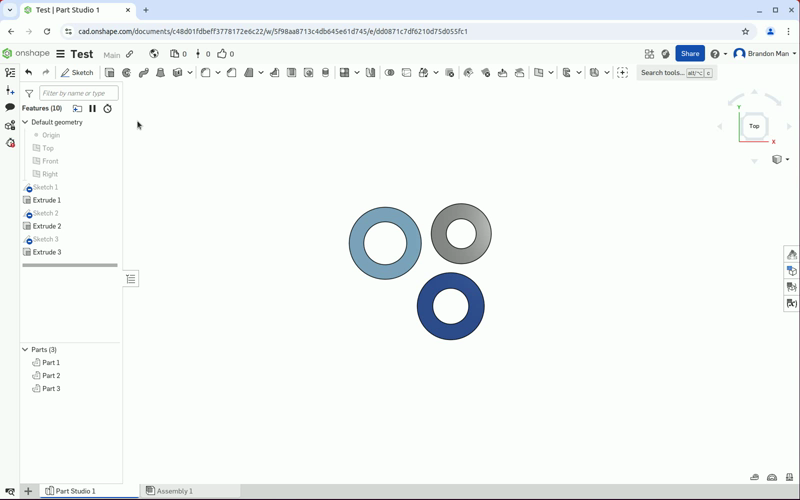
key(shift+h)
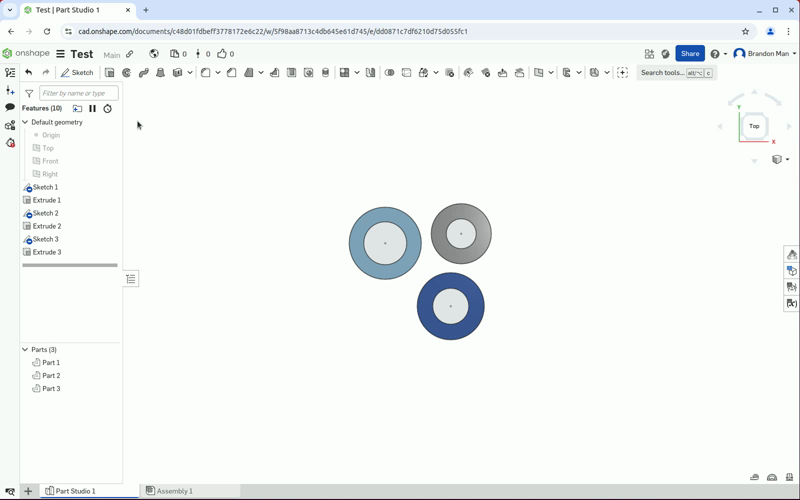
key(shift+7)
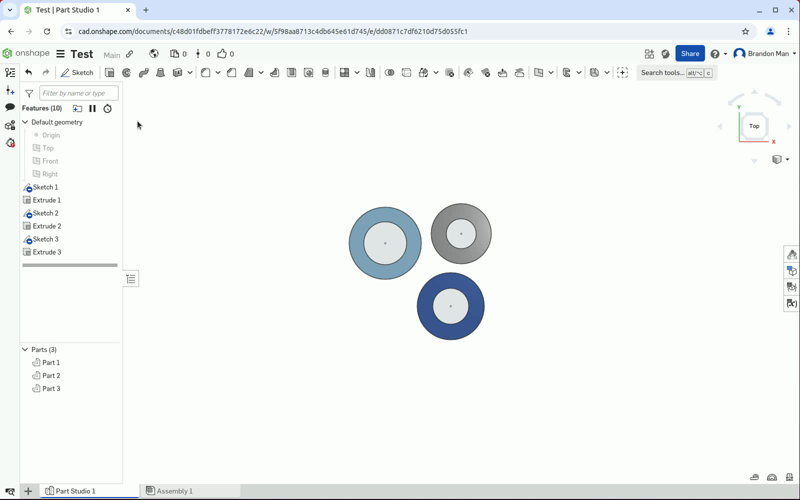
key(up, 3)
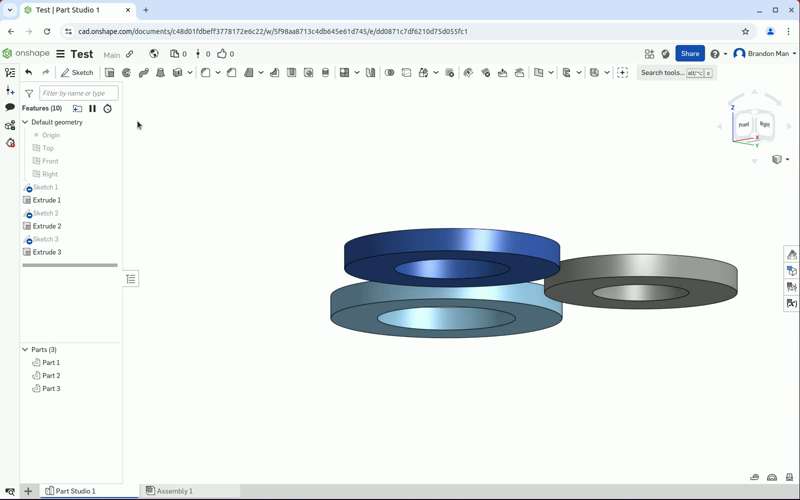
key(left, 3)
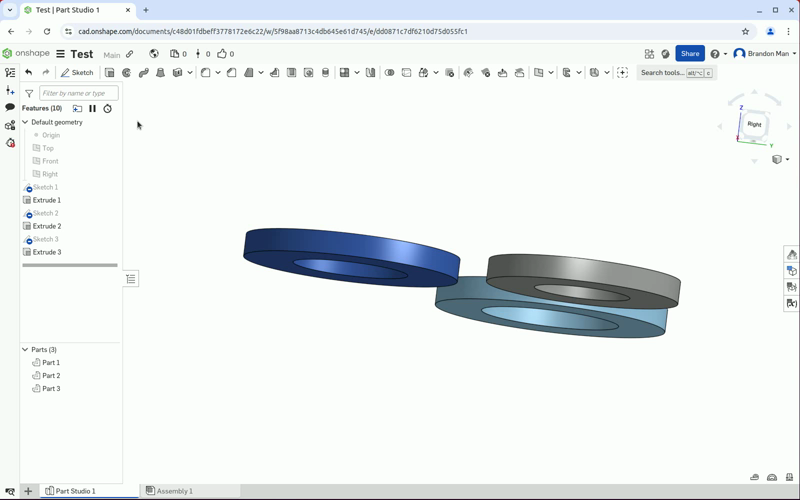
key(right, 3)
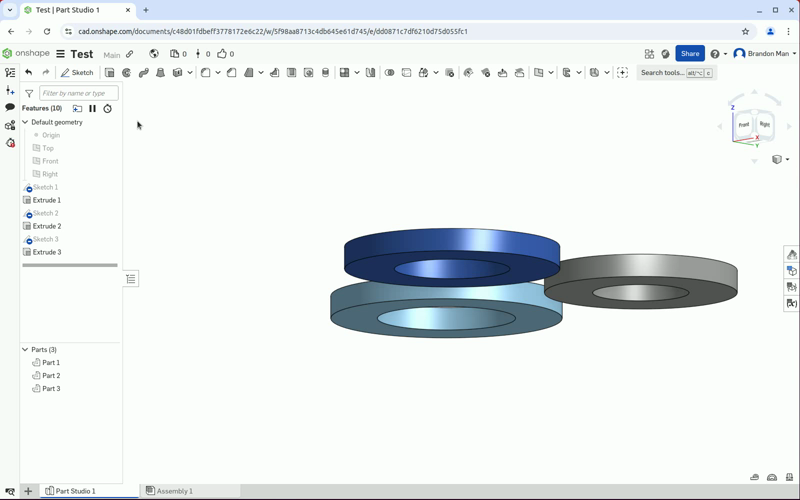
key(down, 3)
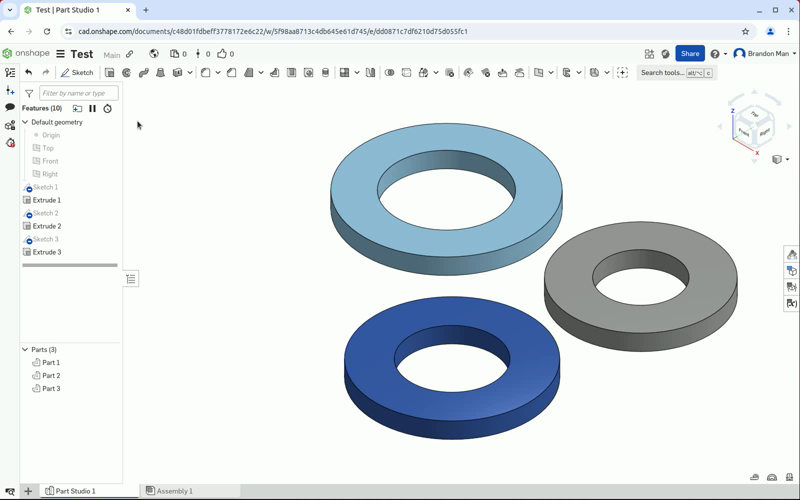
mouse_move(73, 189)
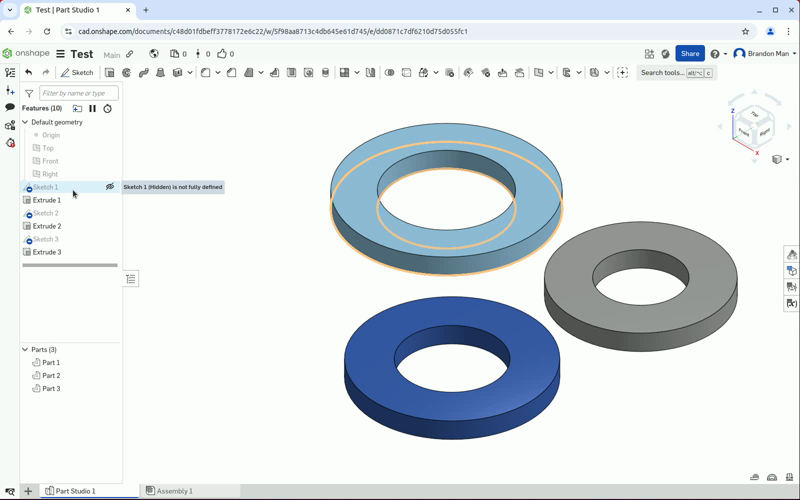
click(73, 189)